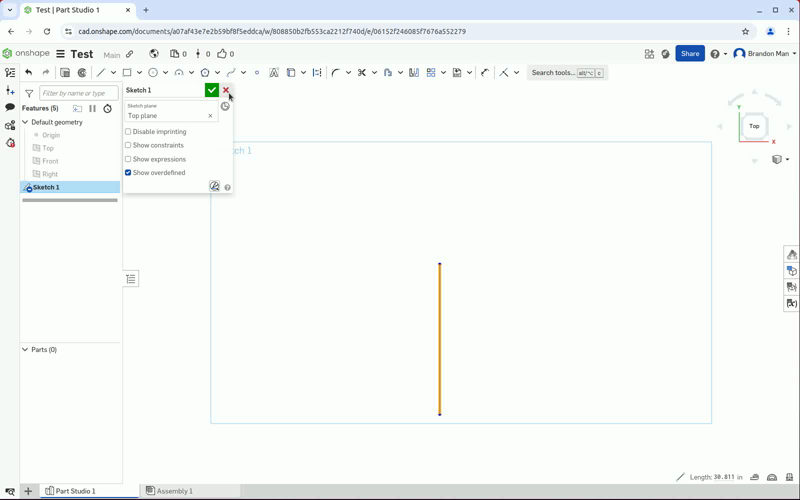
key(shift+h)
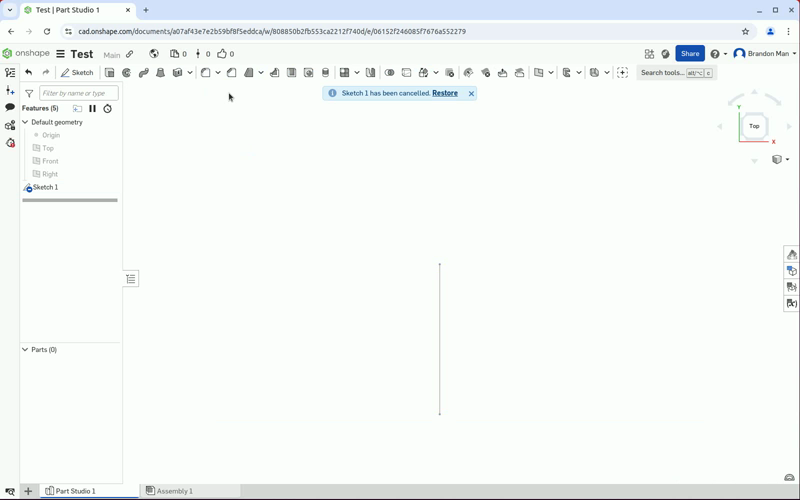
key(shift+s)
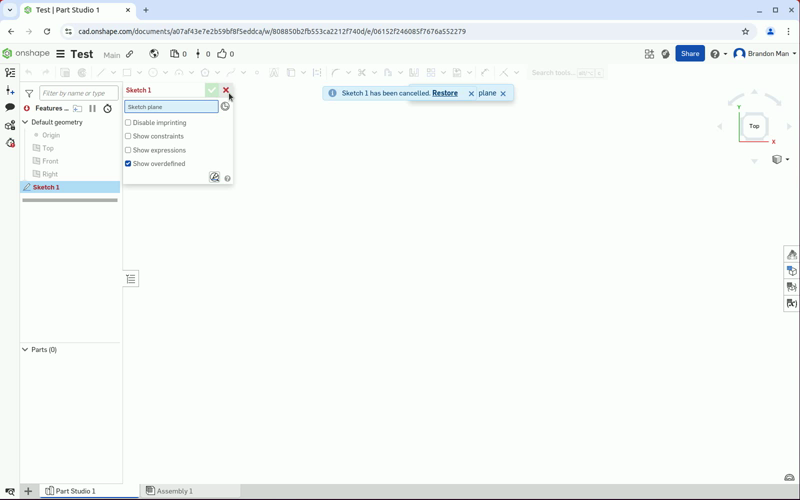
mouse_move(73, 150)
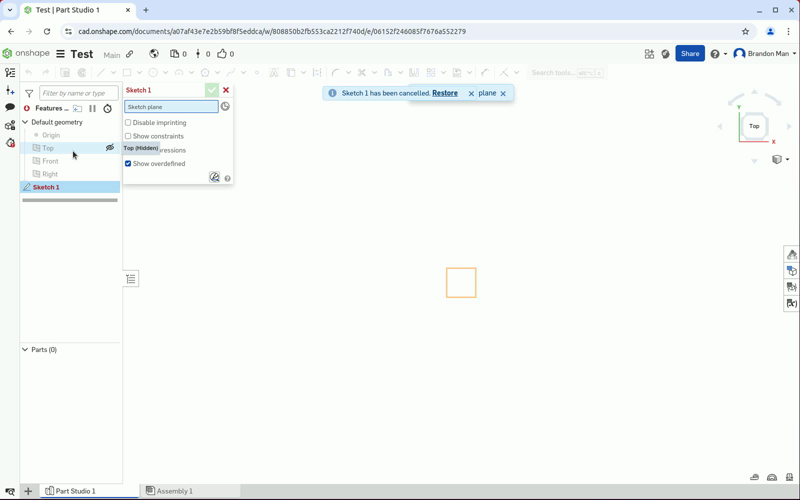
click(73, 150)
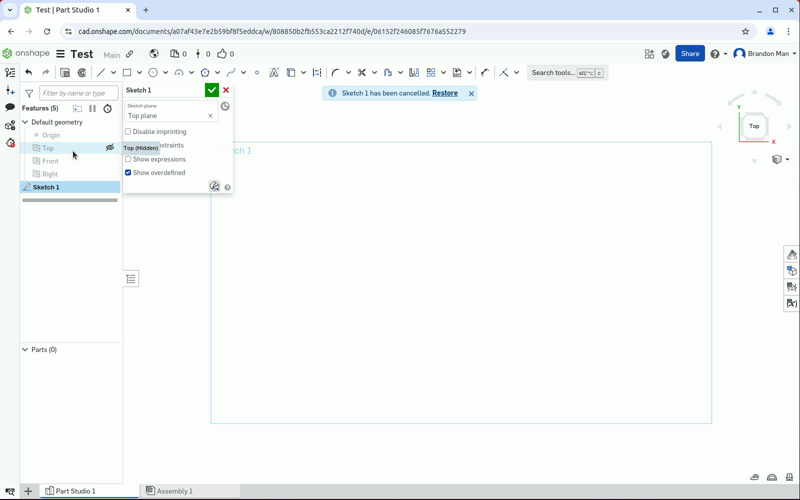
mouse_move(73, 352)
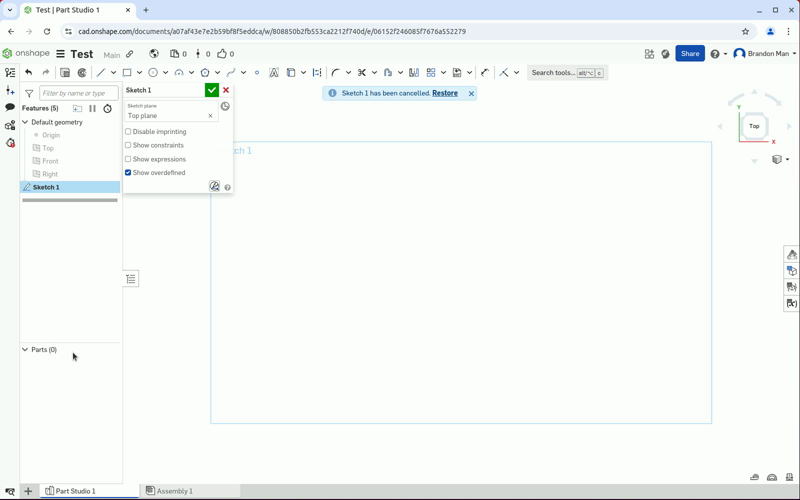
key(y)
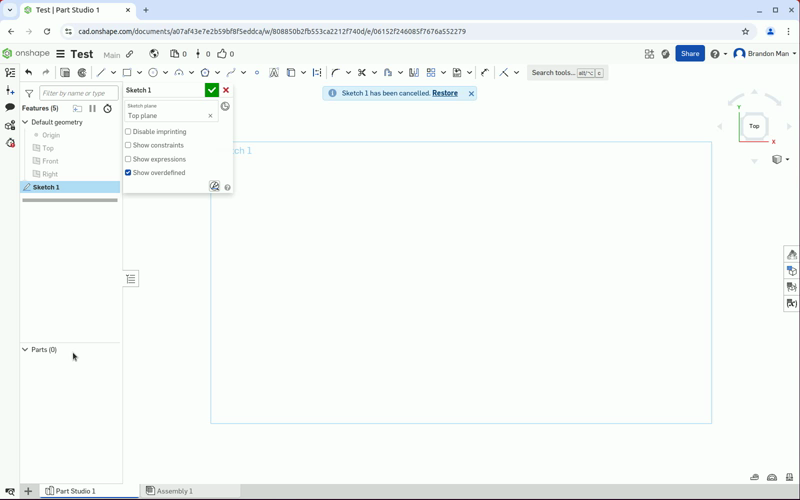
key(l)
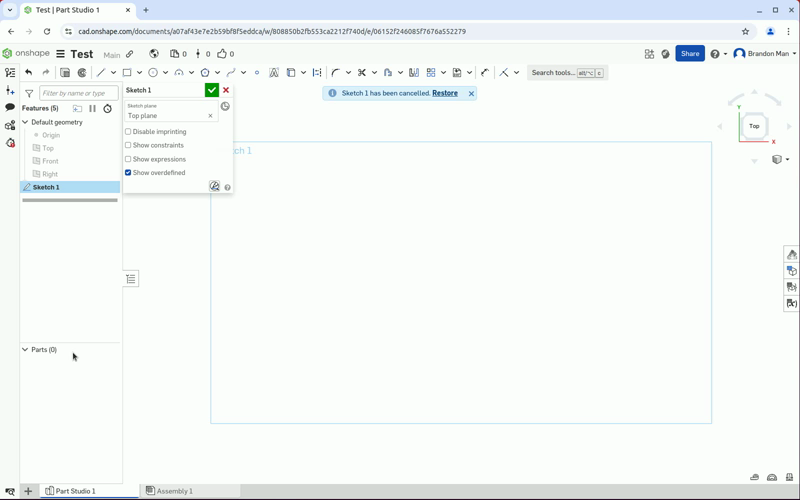
key_down(shift)
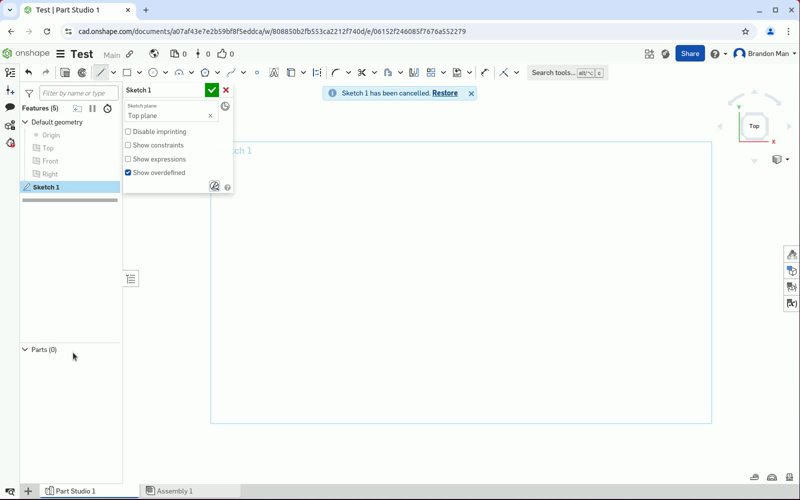
mouse_move(348, 395)
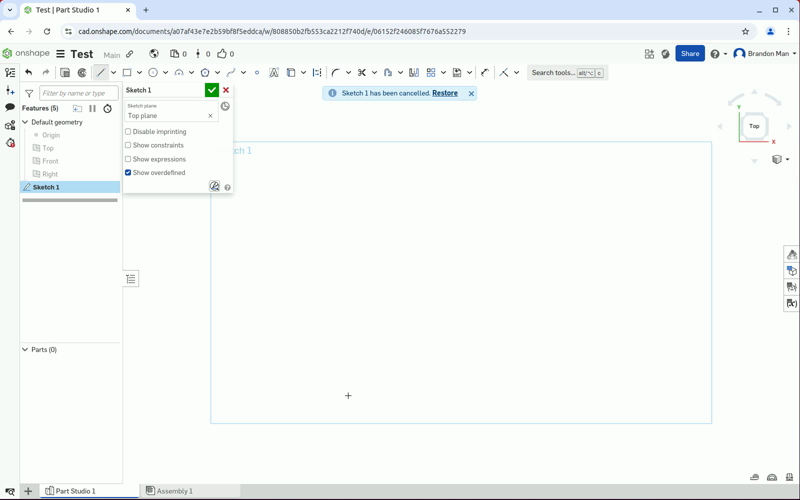
click(348, 395)
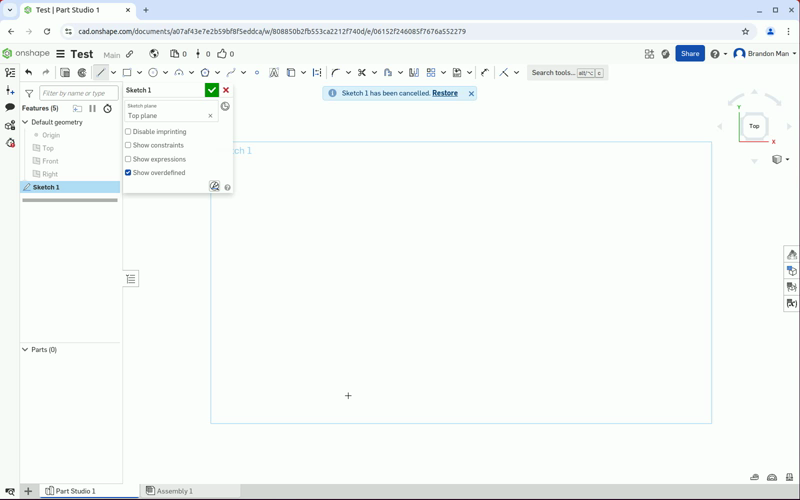
key_up(shift)
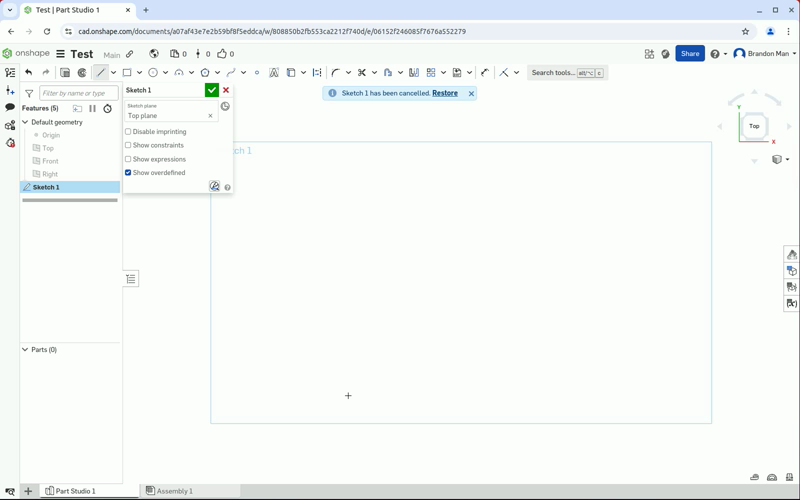
key_down(shift)
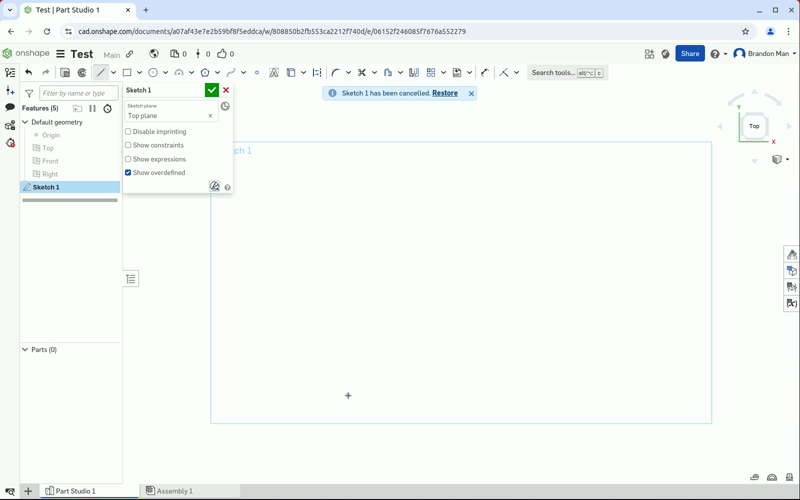
mouse_move(572, 395)
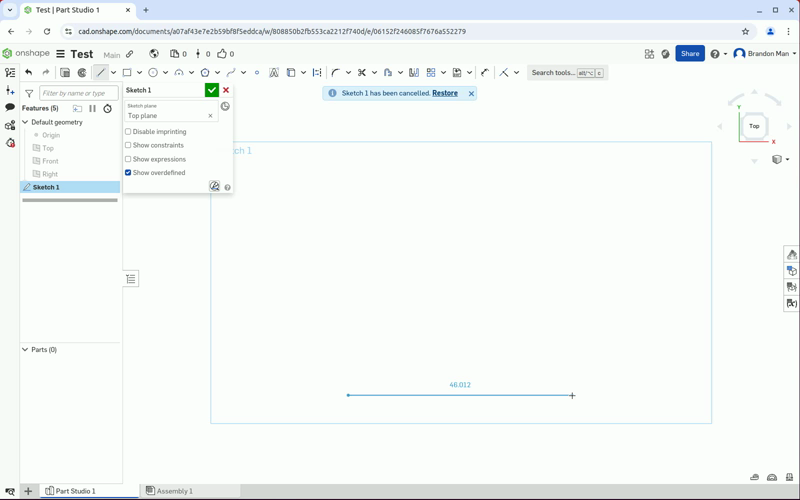
click(572, 395)
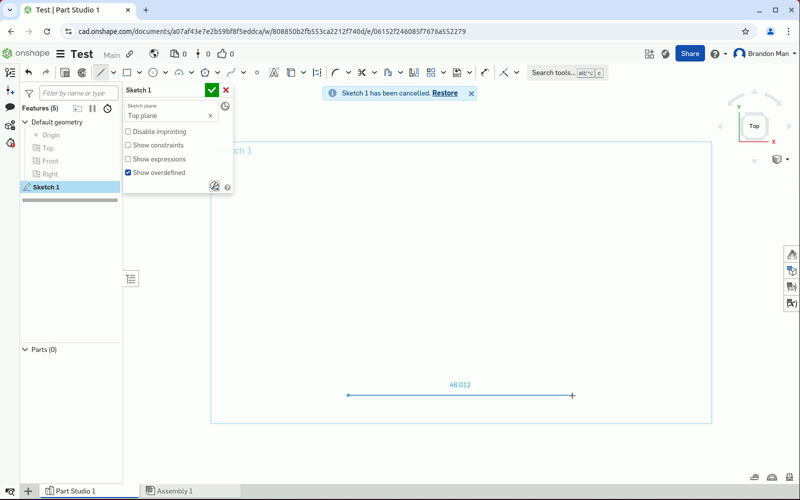
key_up(shift)
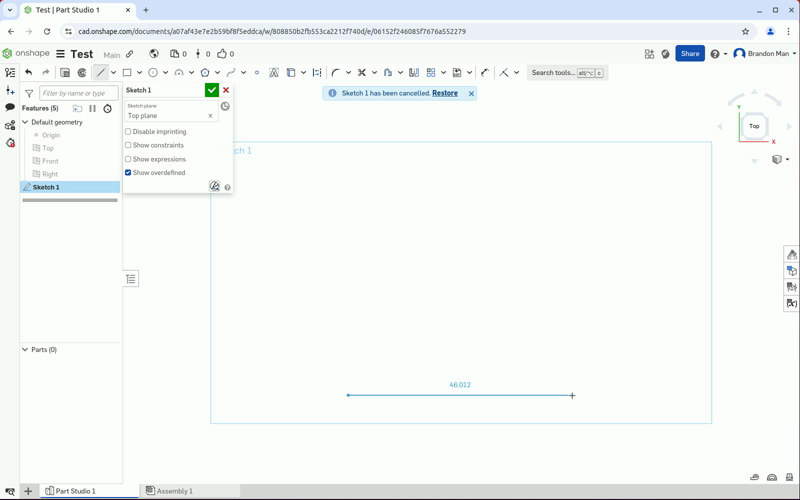
key_down(shift)
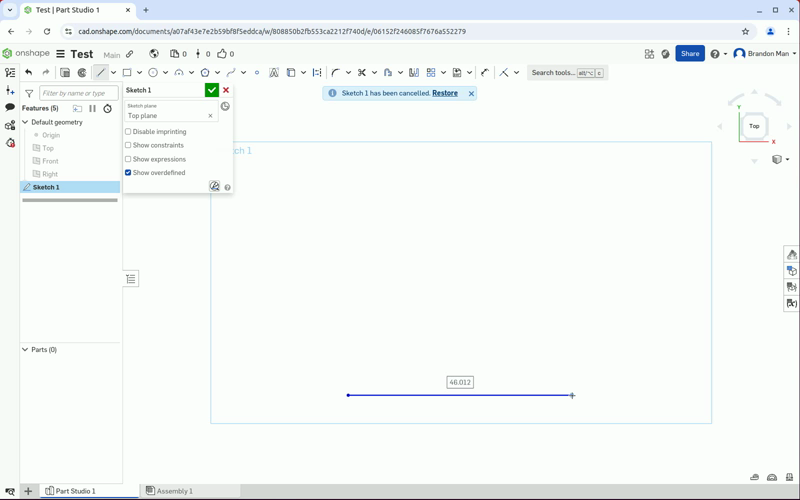
mouse_move(572, 171)
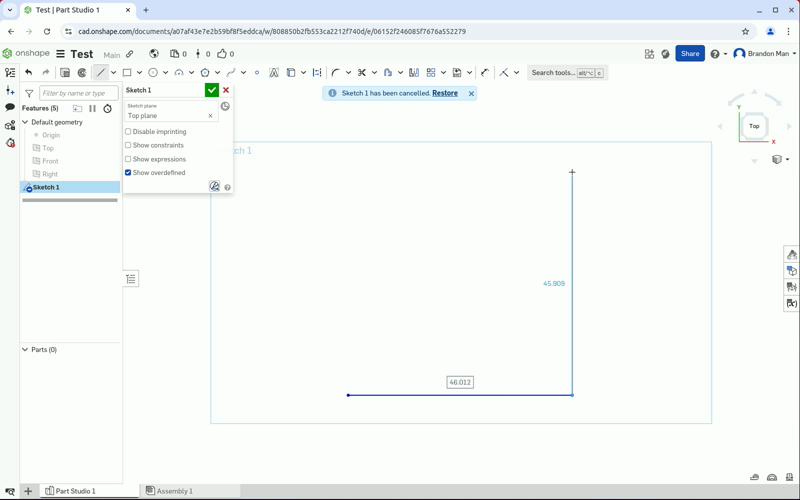
click(572, 171)
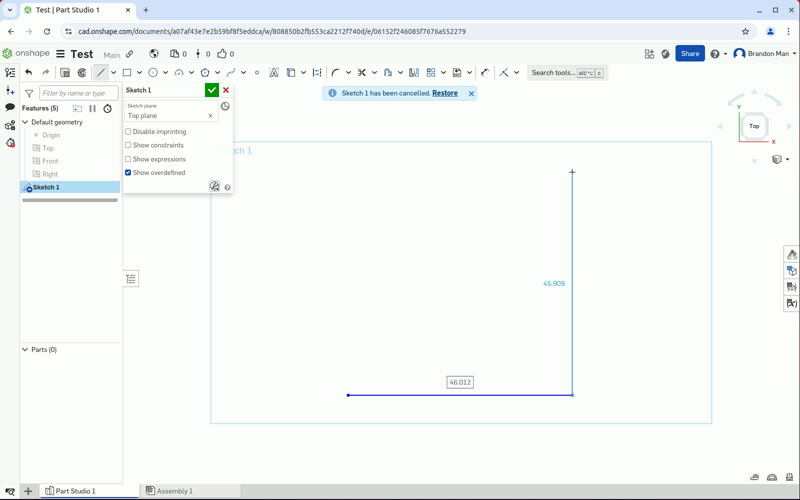
key_up(shift)
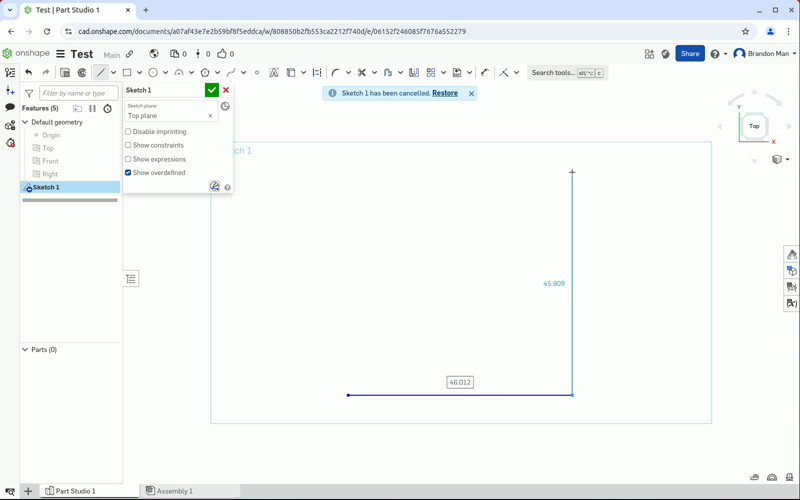
key_down(shift)
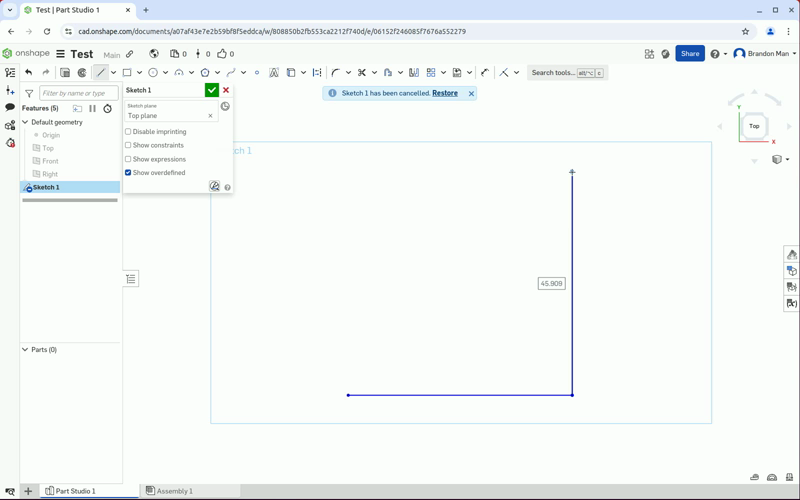
mouse_move(348, 171)
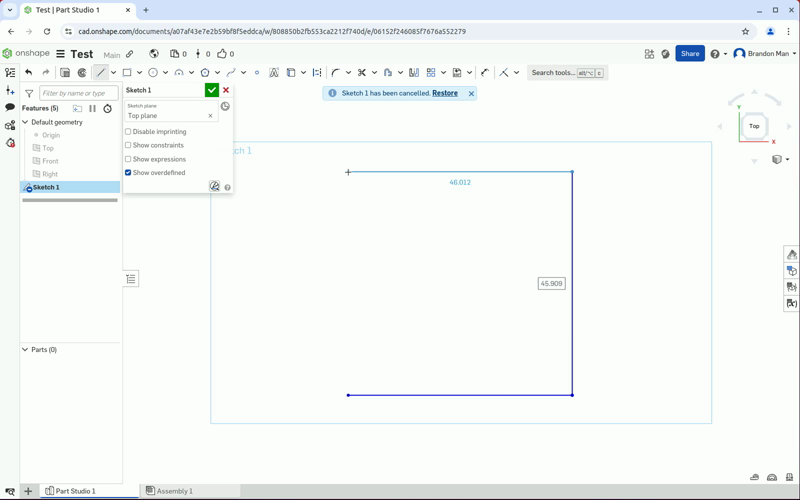
click(348, 171)
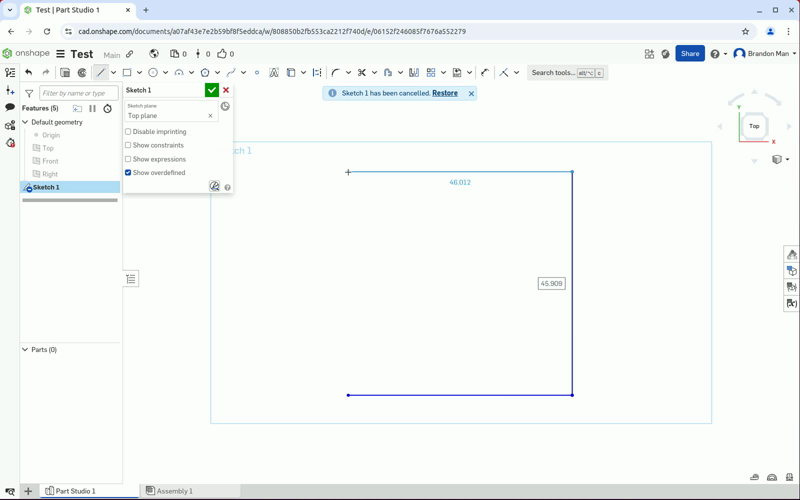
key_up(shift)
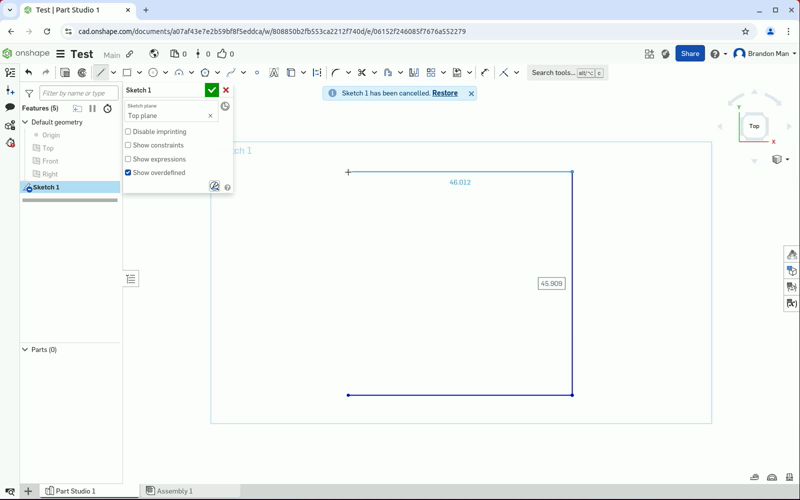
key_down(shift)
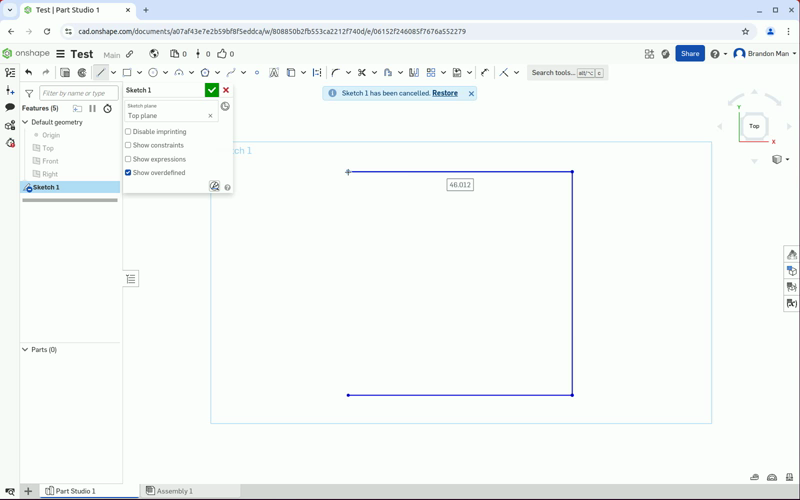
mouse_move(348, 395)
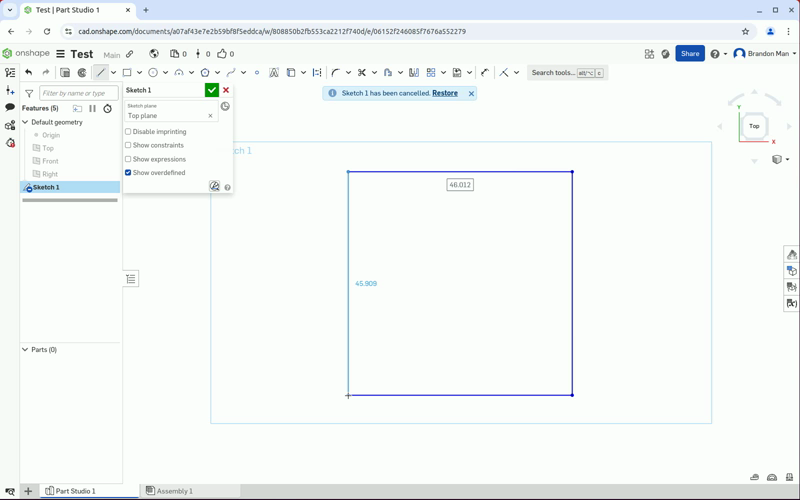
key_up(shift)
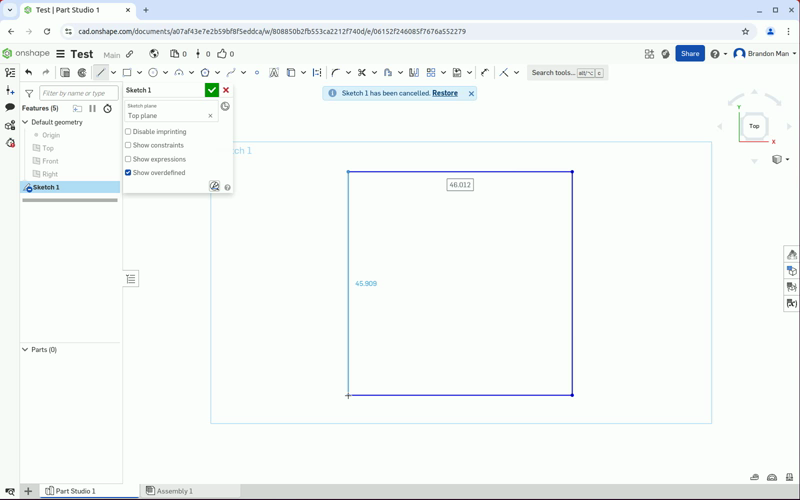
click(348, 395)
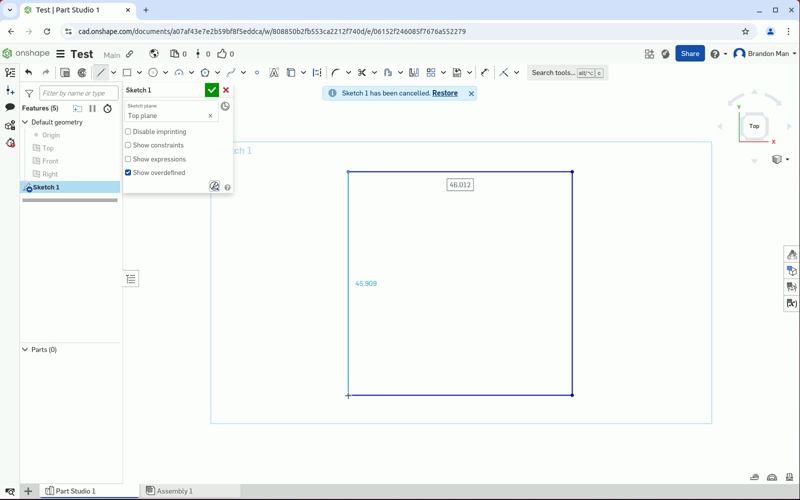
key(esc)
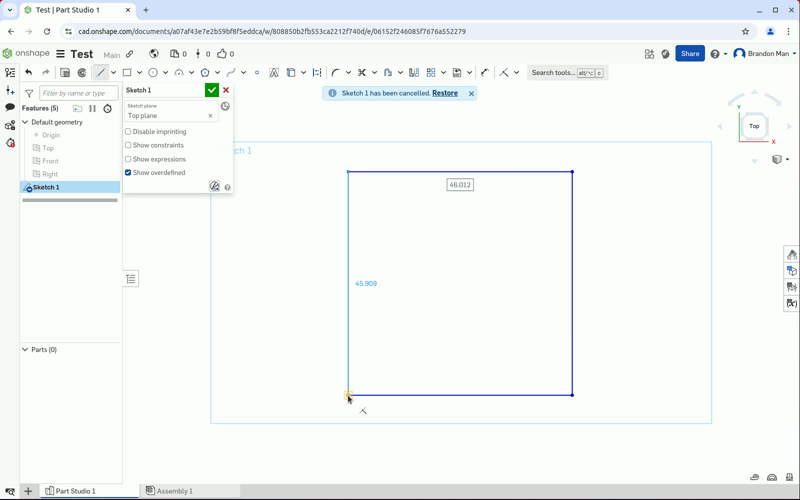
mouse_move(460, 208)
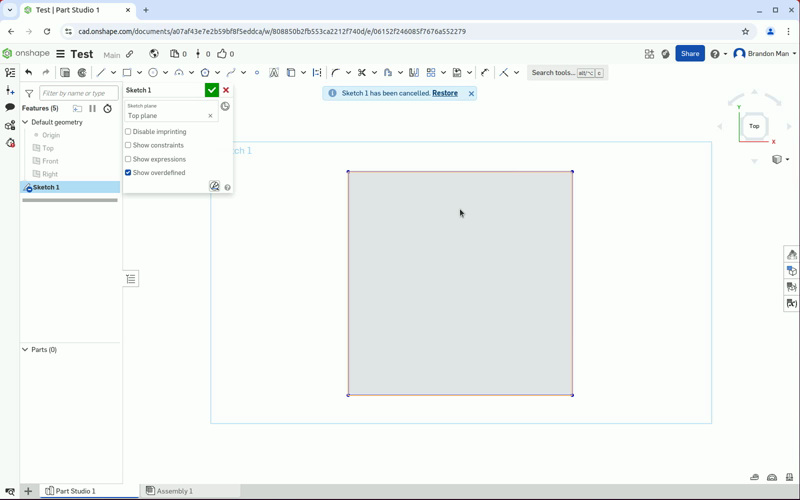
click(460, 208)
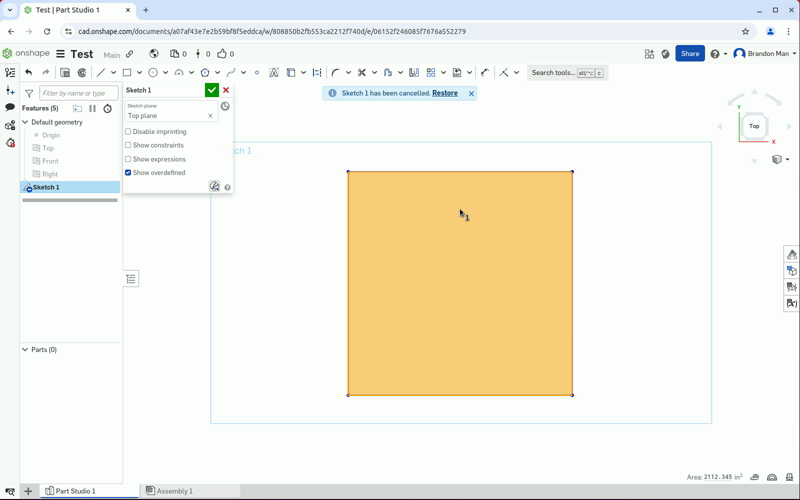
mouse_move(73, 352)
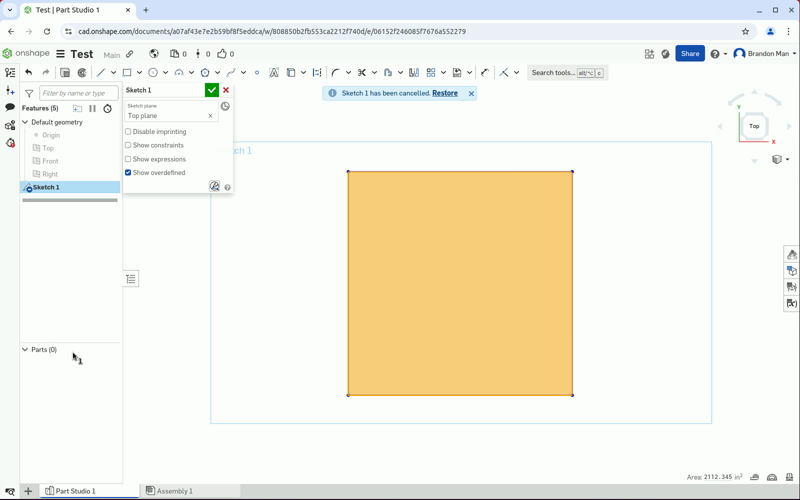
key(shift+y)
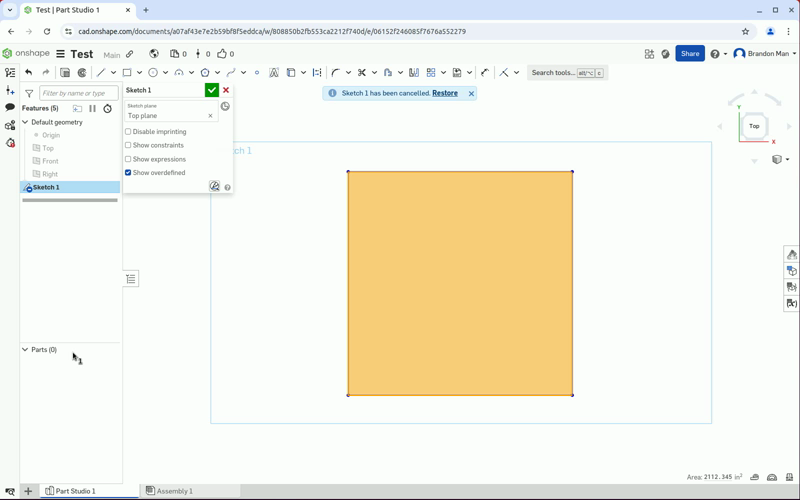
key(shift+e)
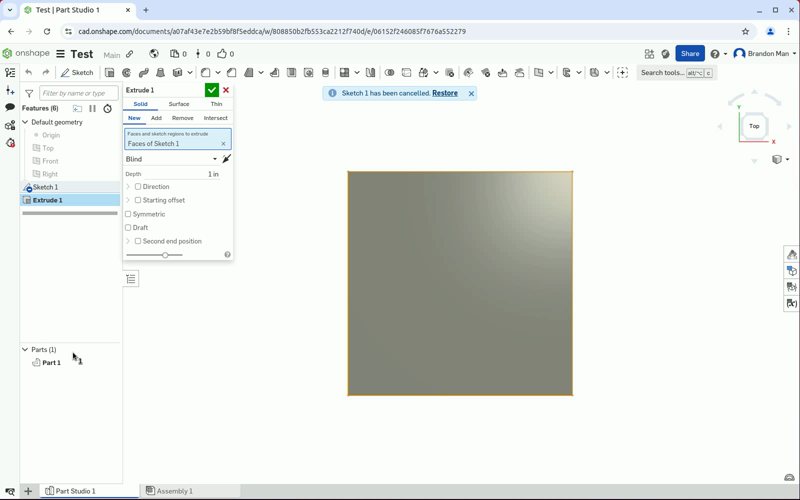
mouse_move(143, 106)
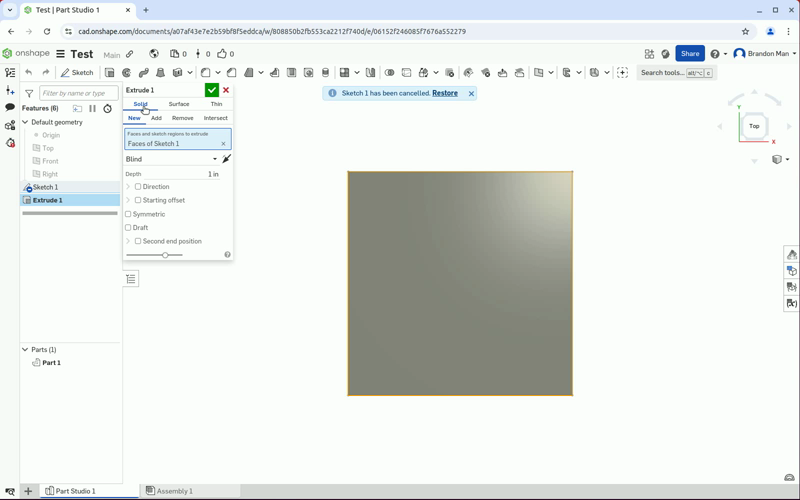
click(143, 106)
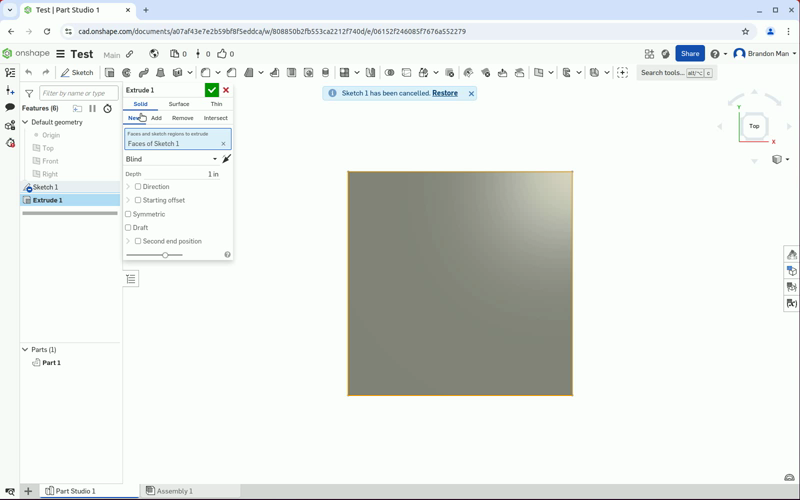
mouse_move(137, 120)
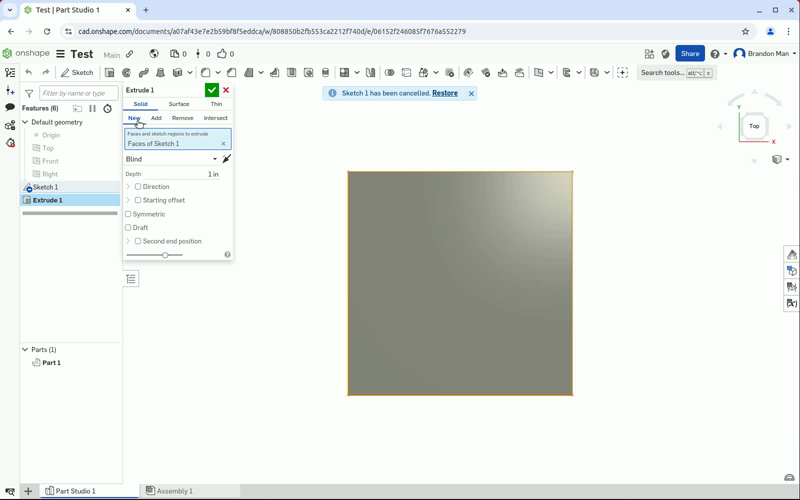
click(137, 120)
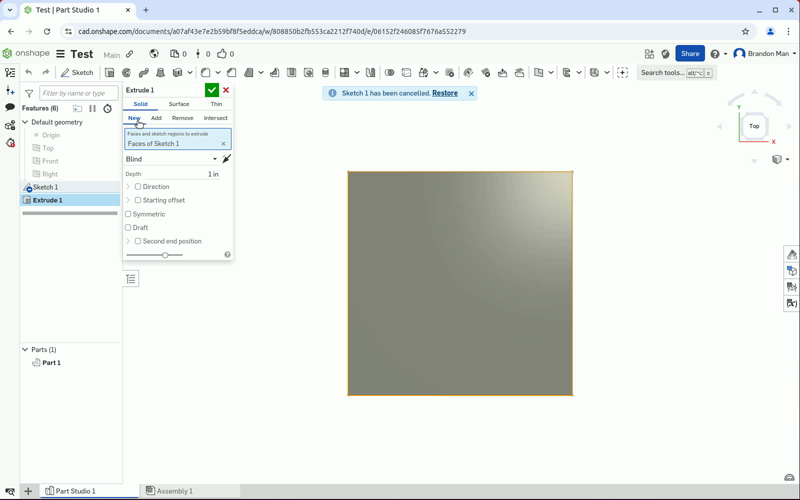
key(tab, 4)
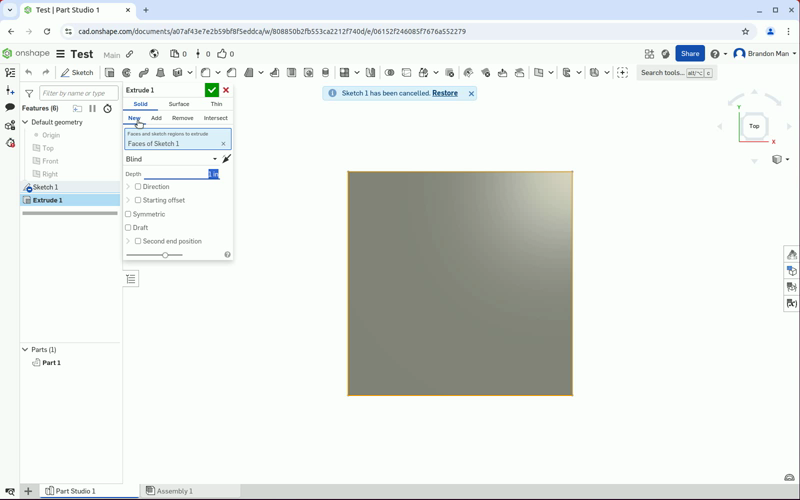
text(7.703)
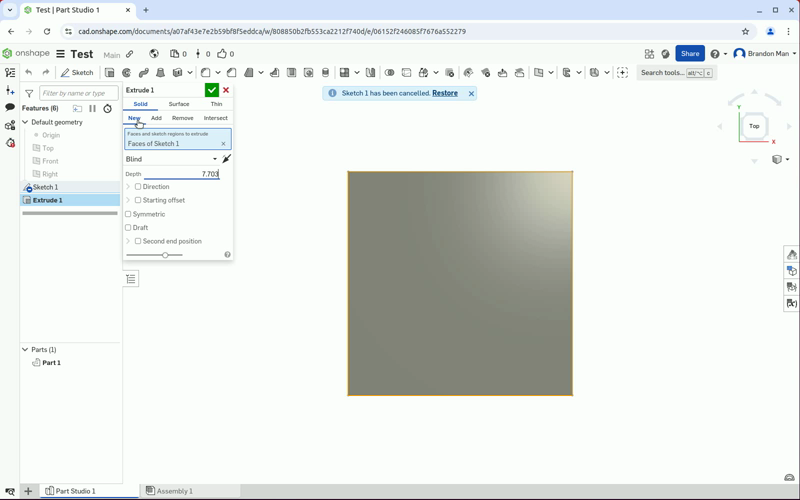
key(enter)
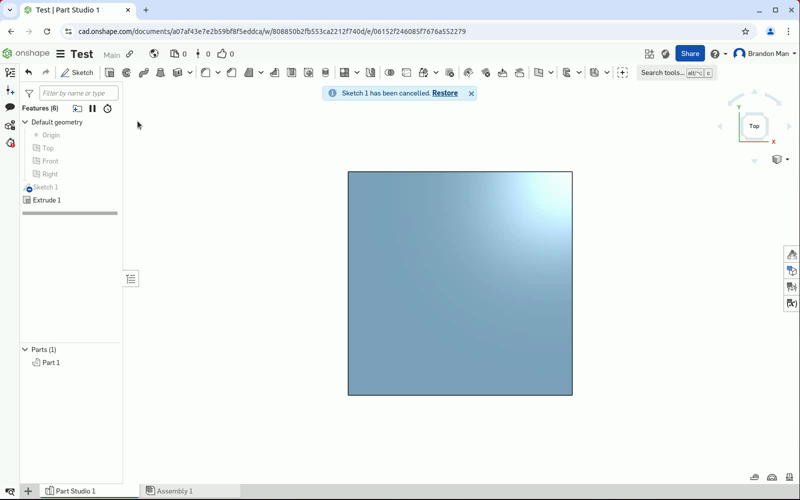
key(shift+h)
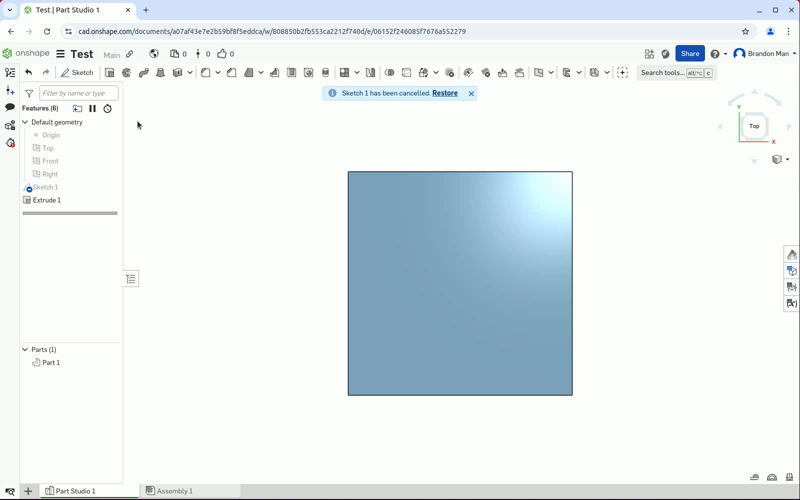
key(shift+h)
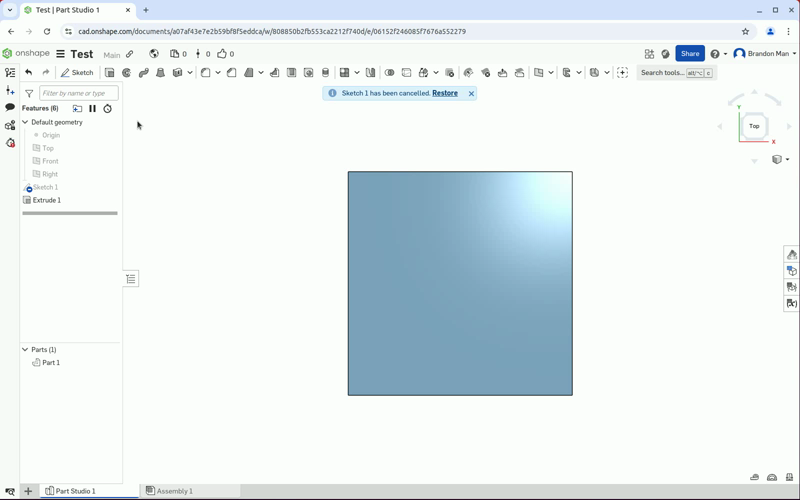
mouse_move(73, 189)
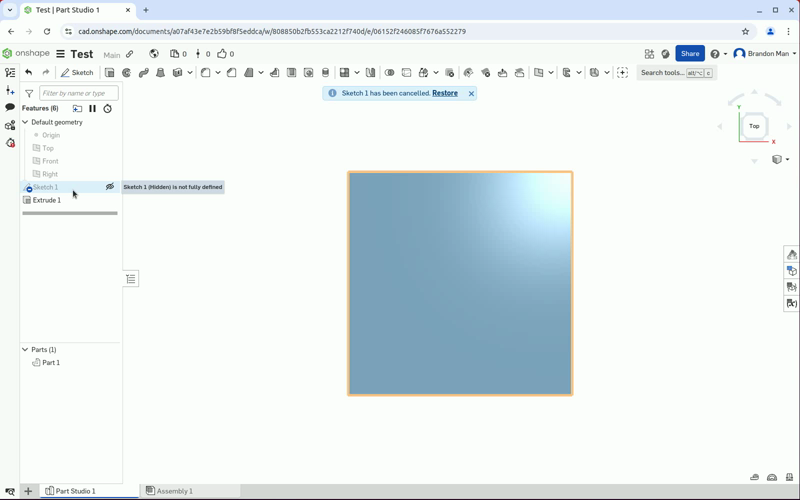
click(73, 189)
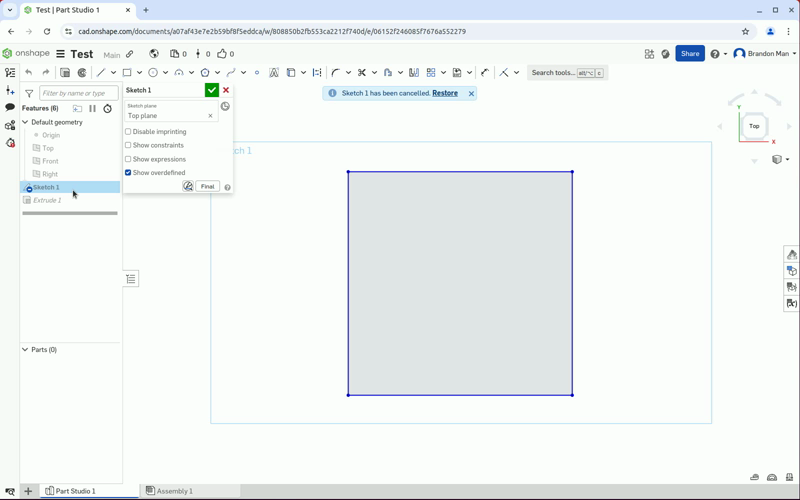
mouse_move(229, 92)
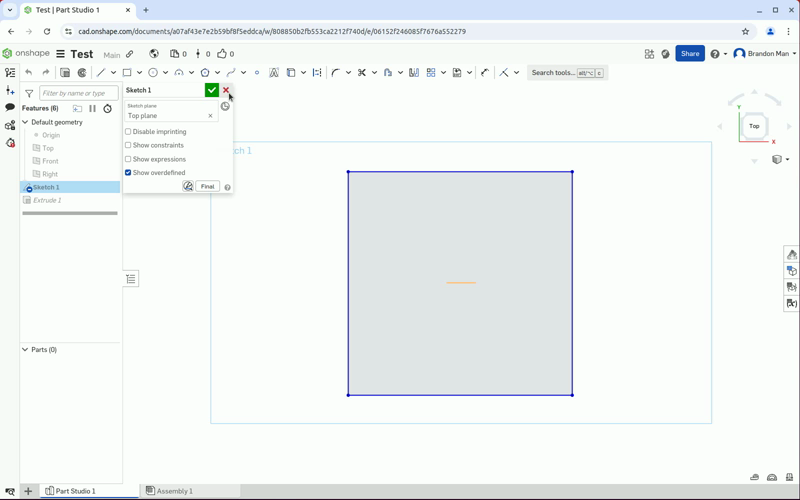
click(229, 92)
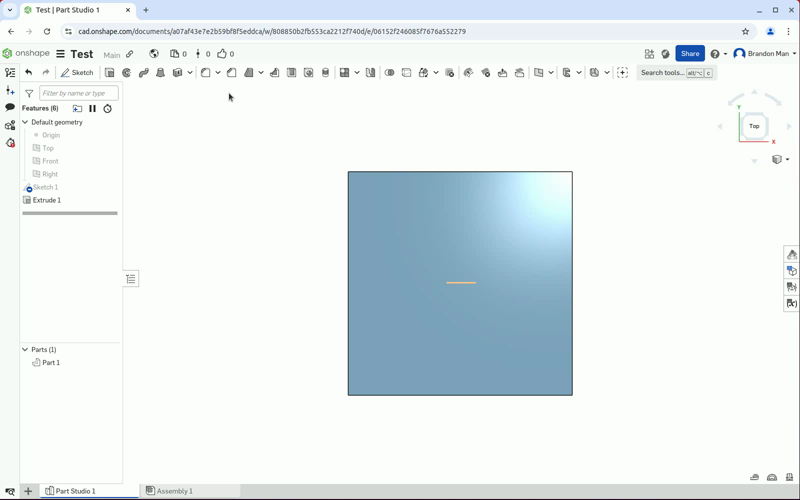
mouse_move(541, 75)
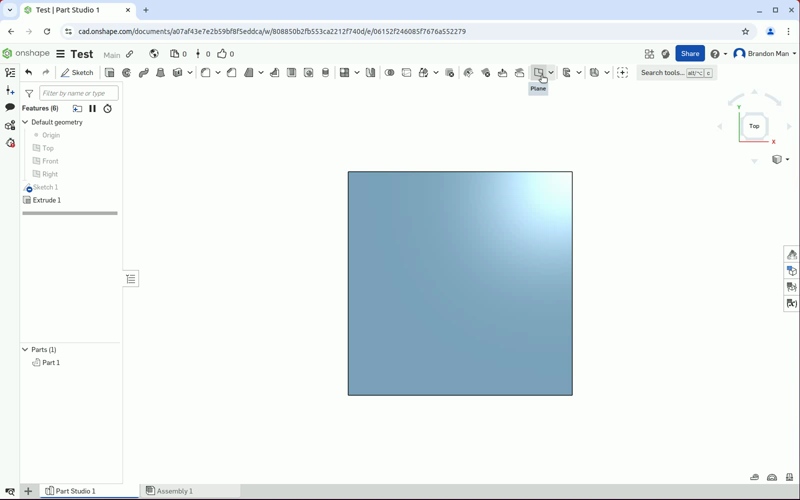
click(541, 75)
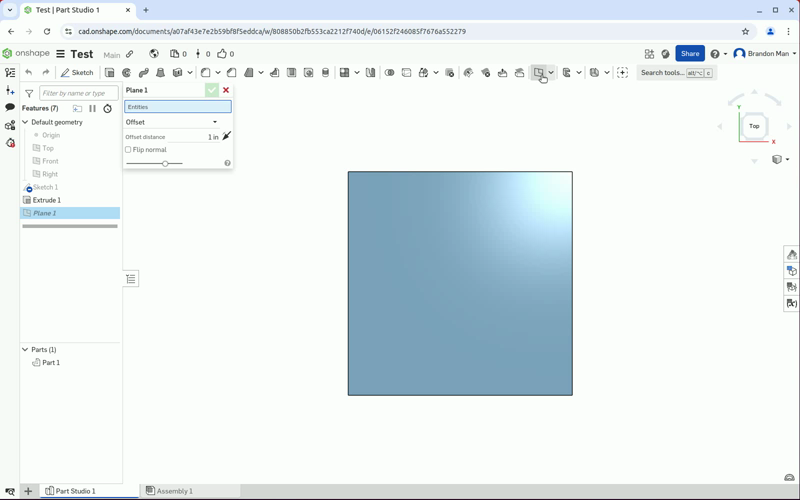
mouse_move(73, 150)
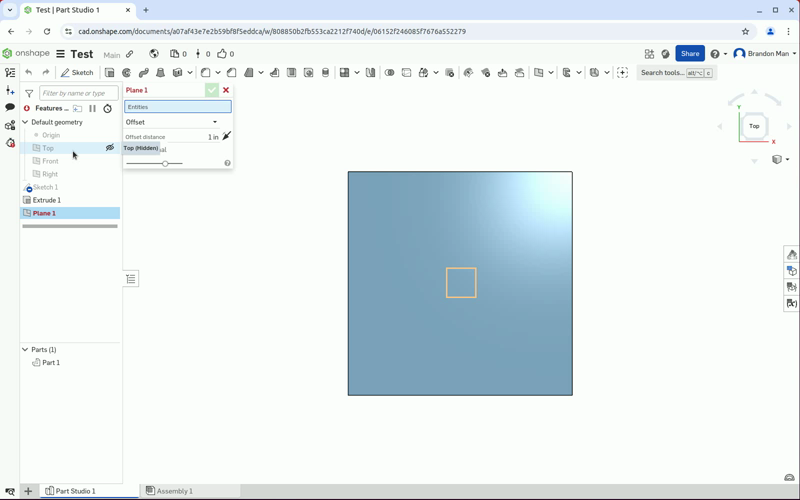
click(73, 150)
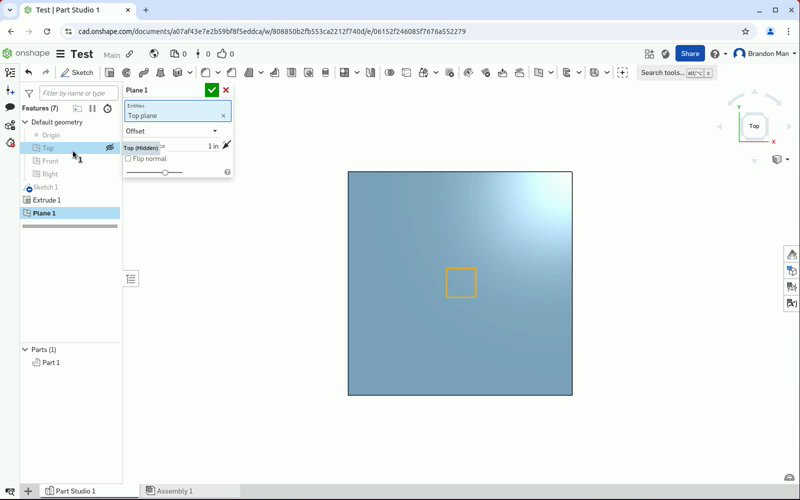
key(tab, 2)
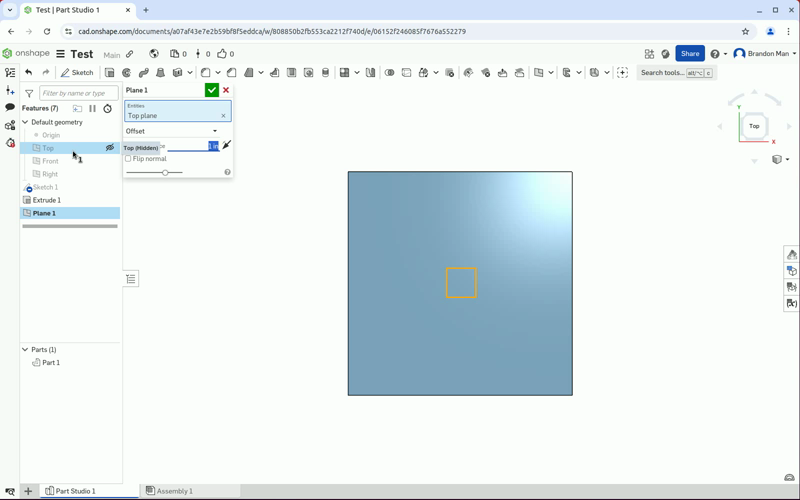
text(7.703)
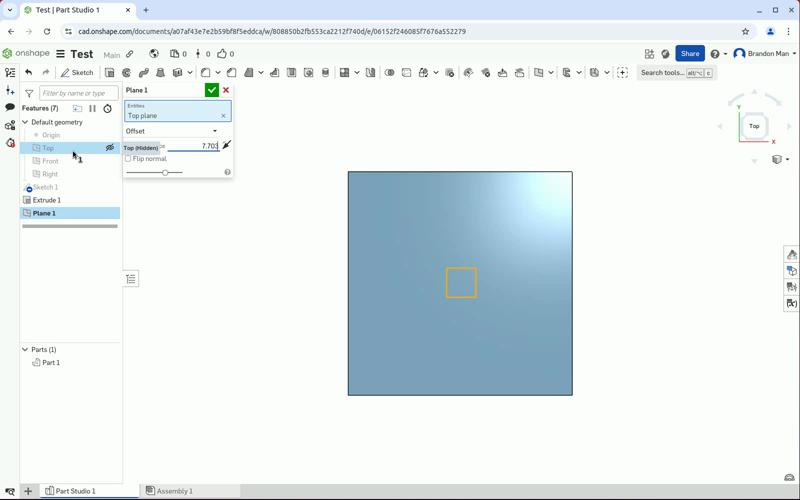
key(enter, 2)
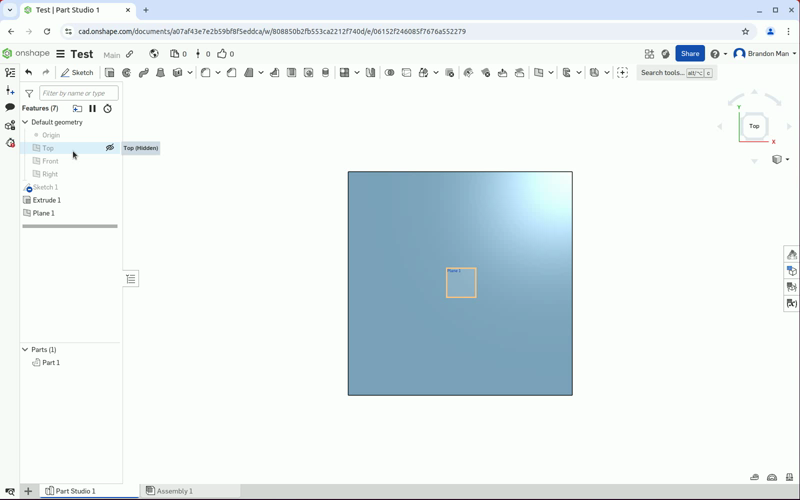
key(shift+s)
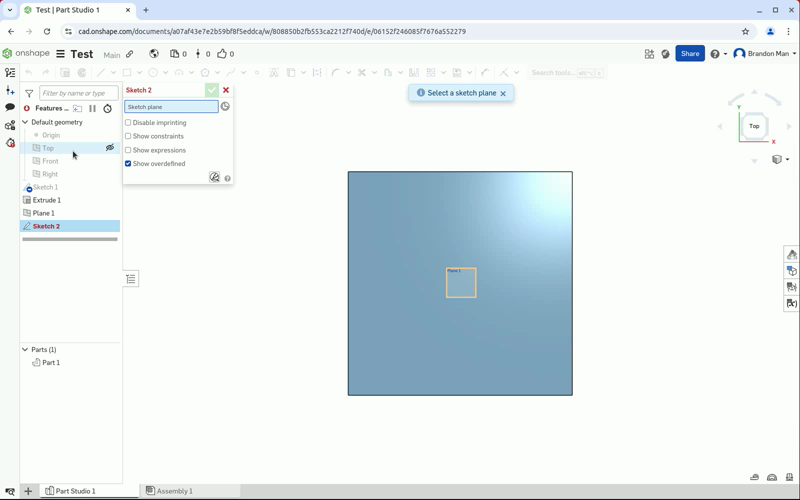
mouse_move(73, 215)
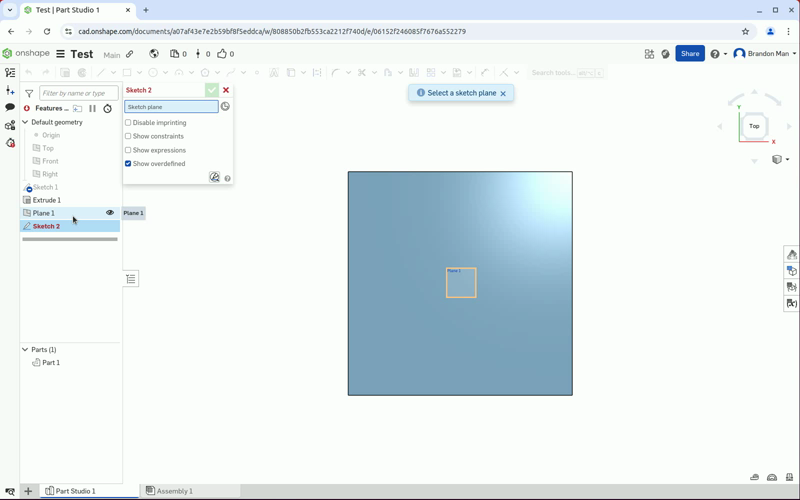
click(73, 215)
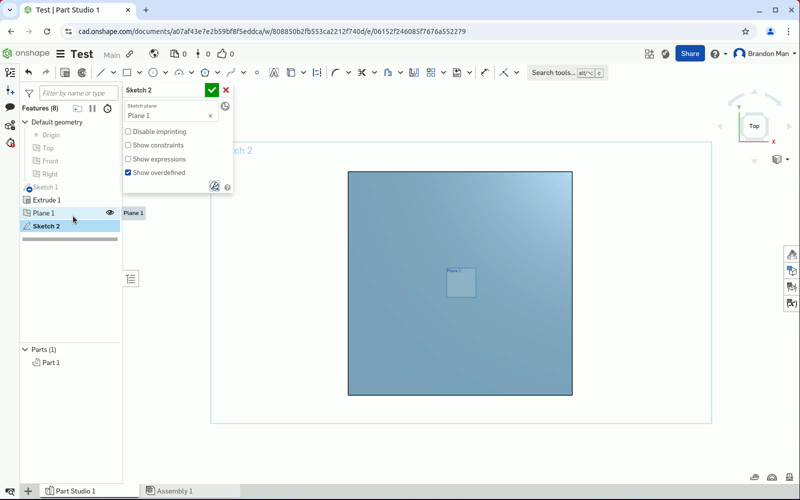
mouse_move(73, 352)
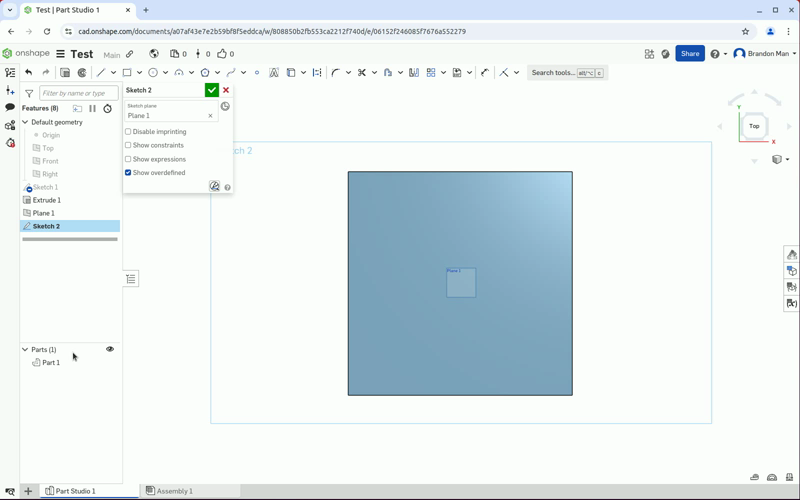
key(y)
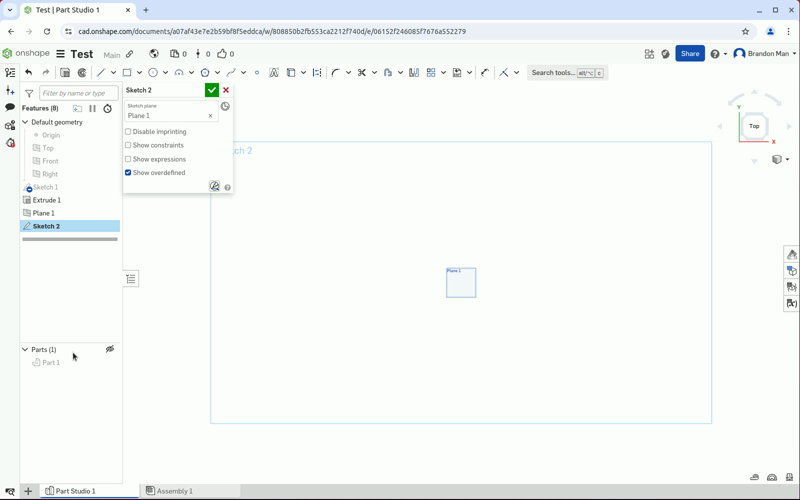
key(l)
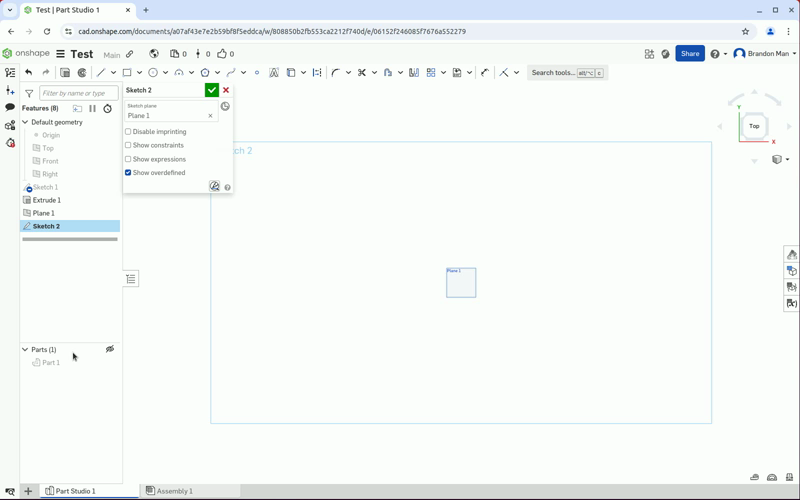
key_down(shift)
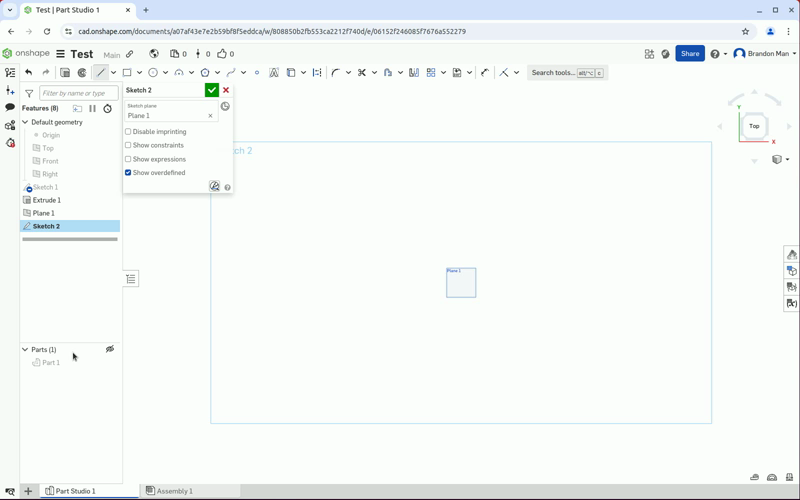
mouse_move(366, 376)
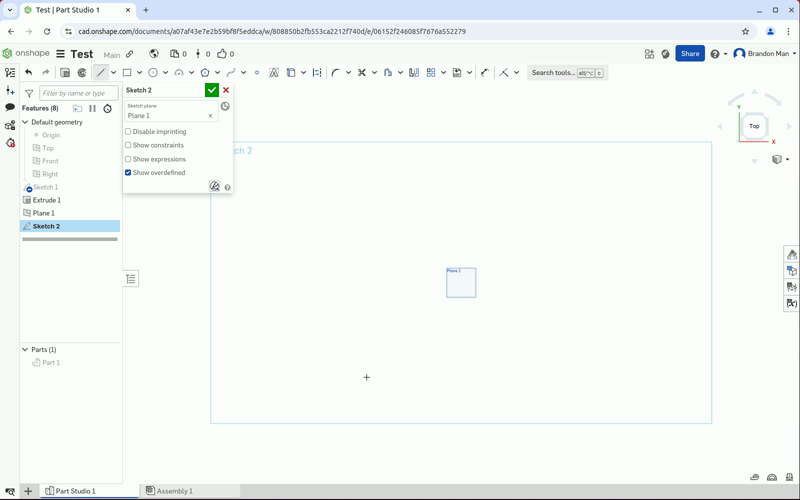
click(366, 376)
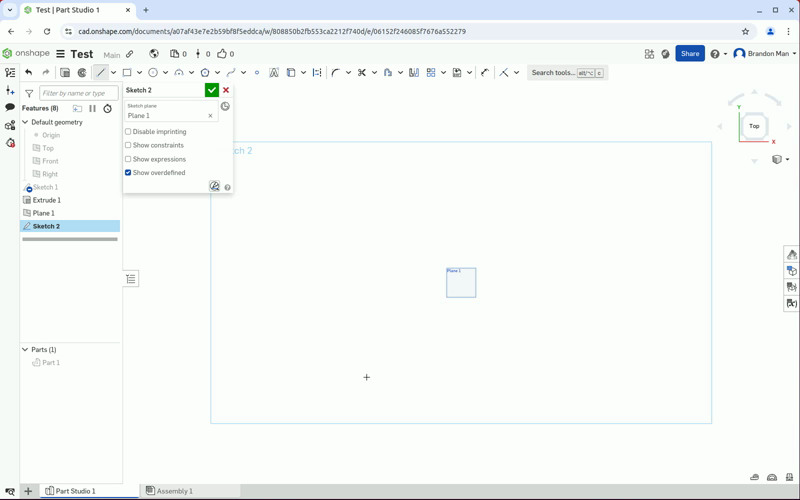
key_up(shift)
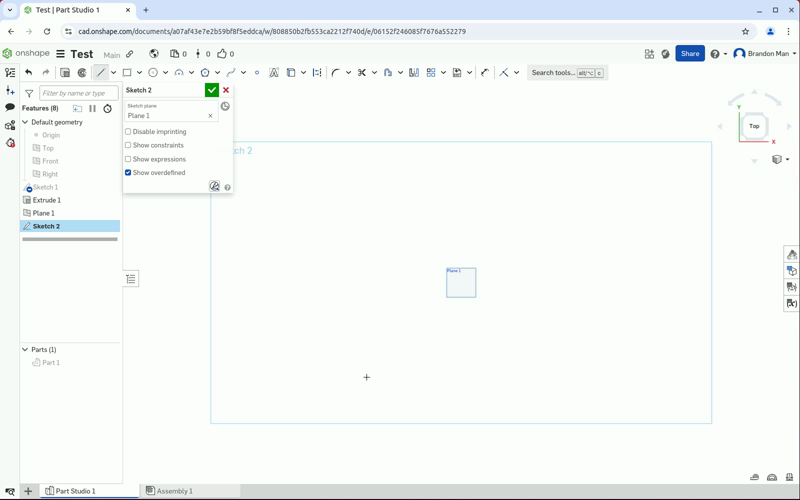
key_down(shift)
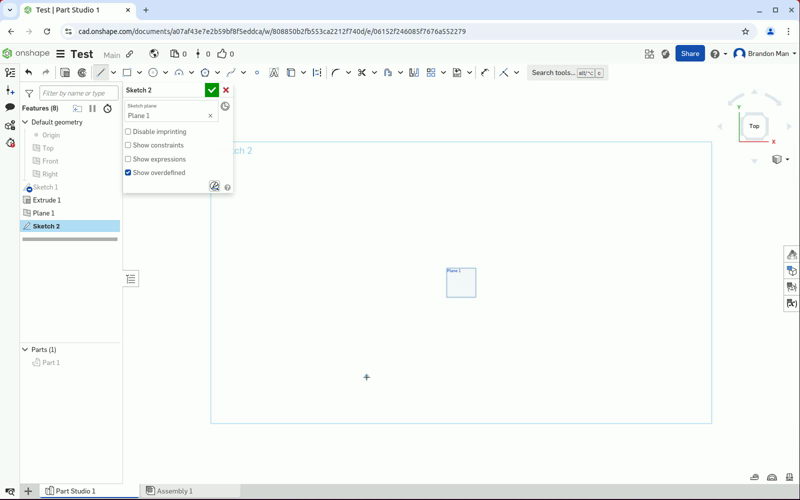
mouse_move(553, 376)
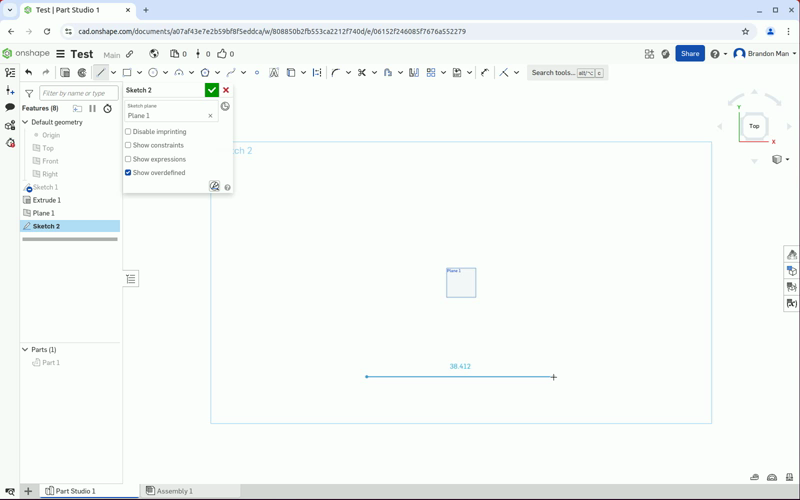
click(553, 376)
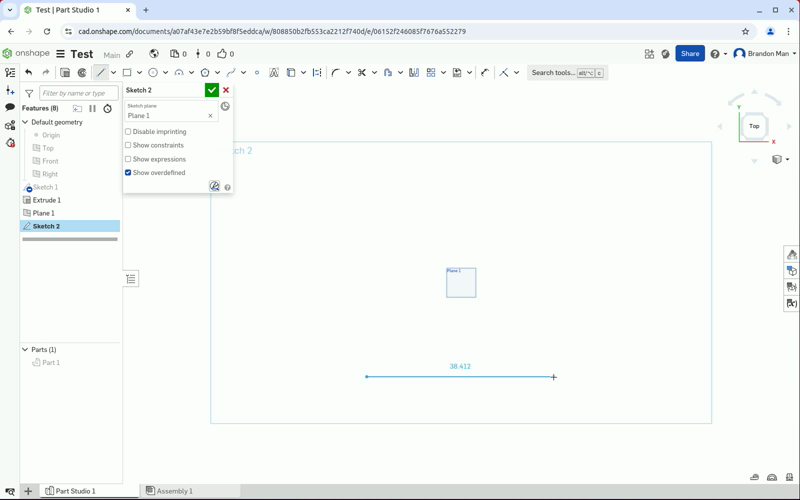
key_up(shift)
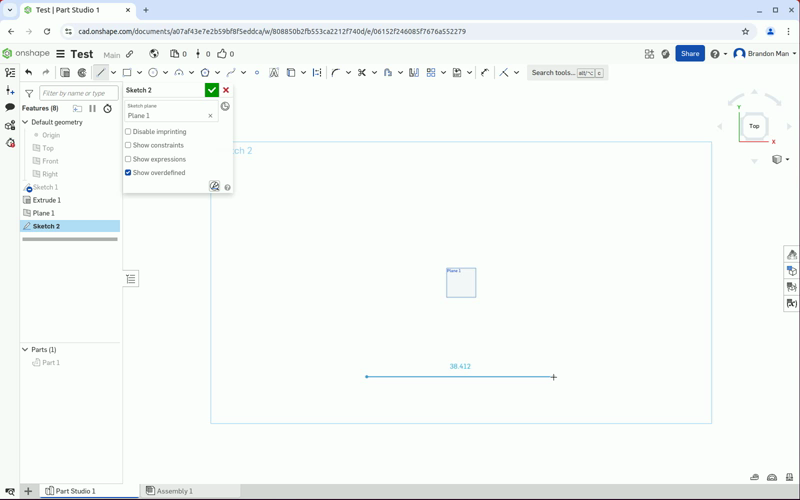
key_down(shift)
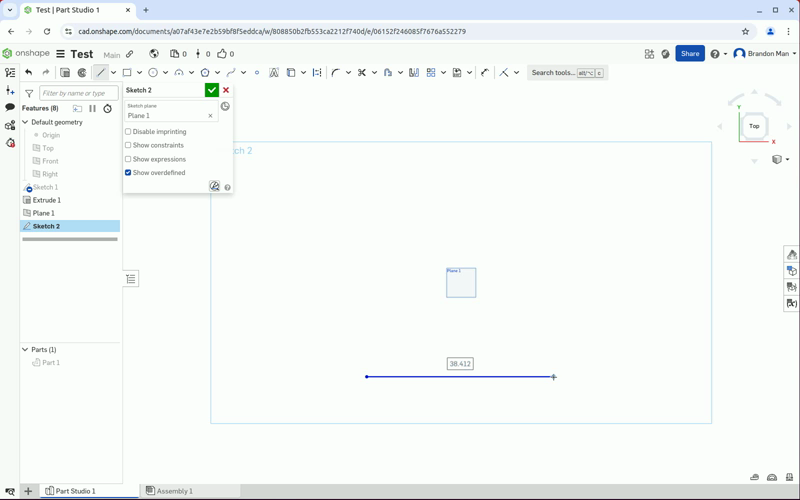
mouse_move(553, 189)
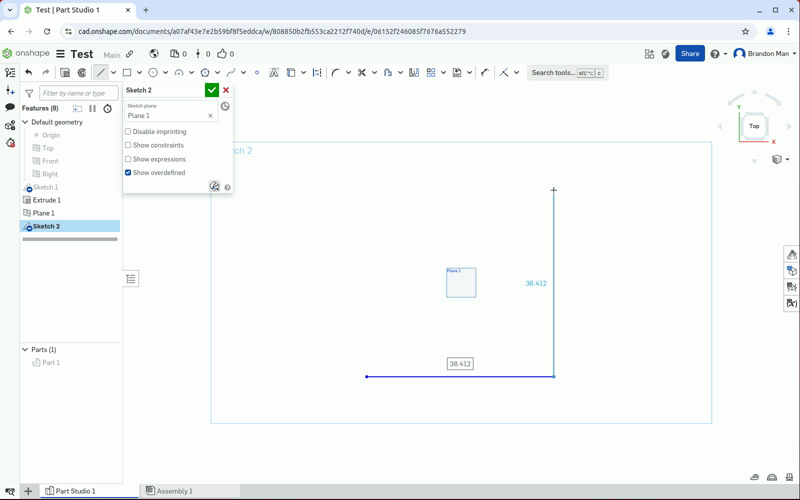
click(553, 189)
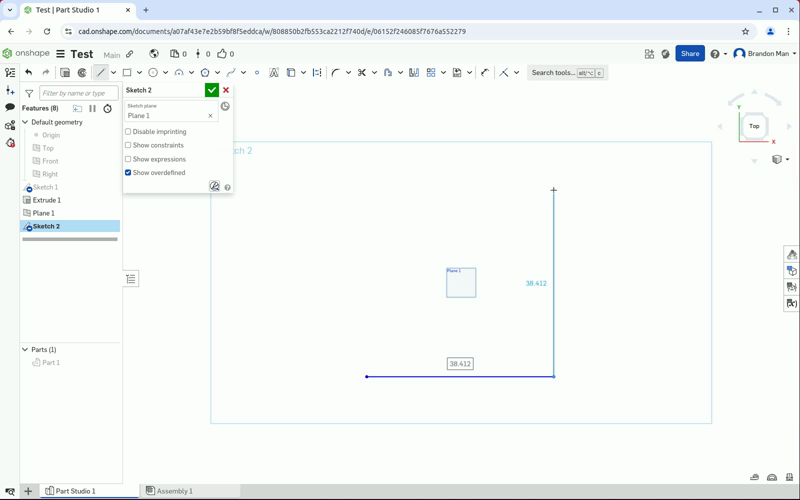
key_up(shift)
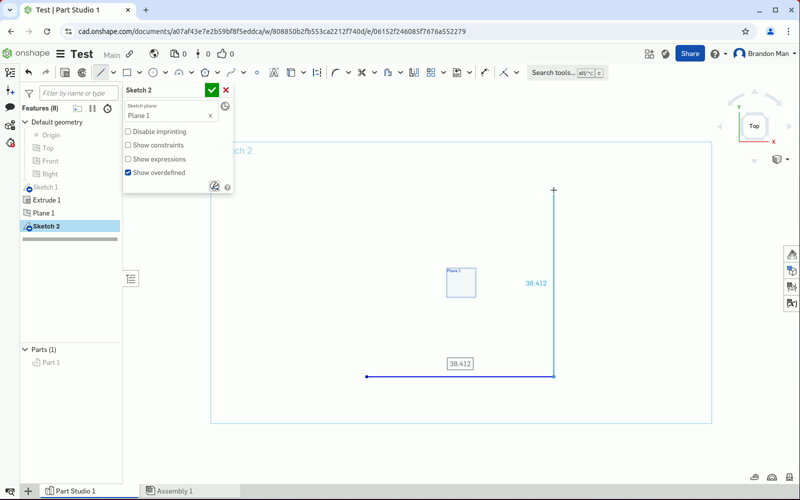
key_down(shift)
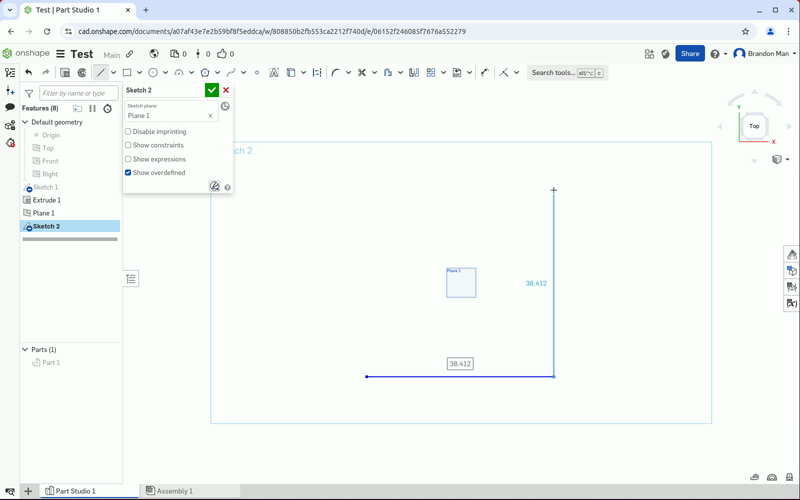
mouse_move(366, 189)
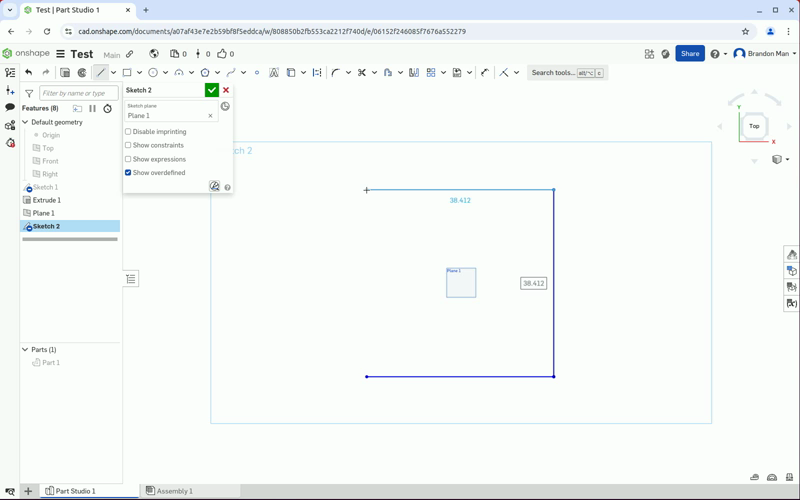
click(366, 189)
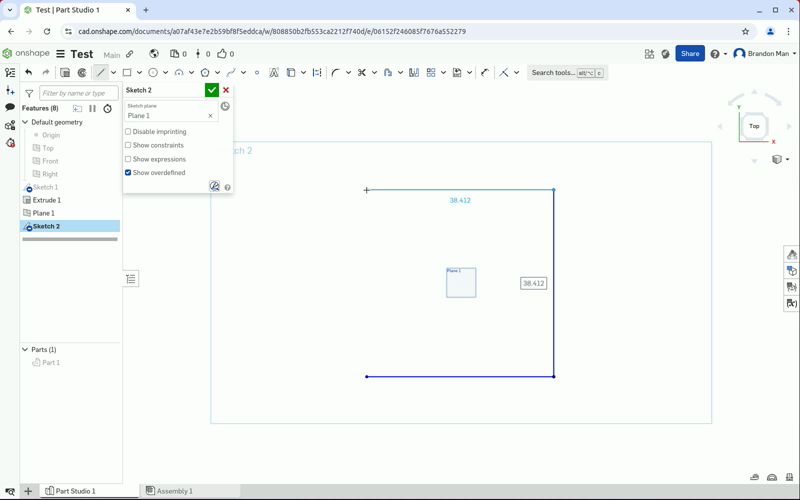
key_up(shift)
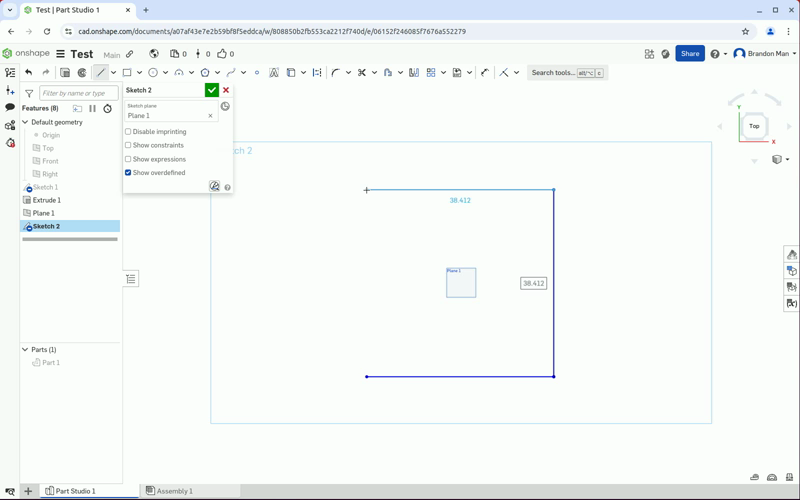
key_down(shift)
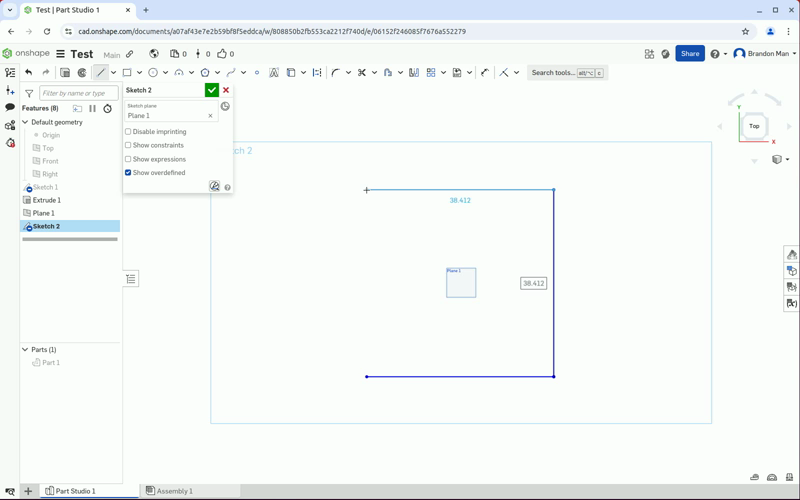
mouse_move(366, 376)
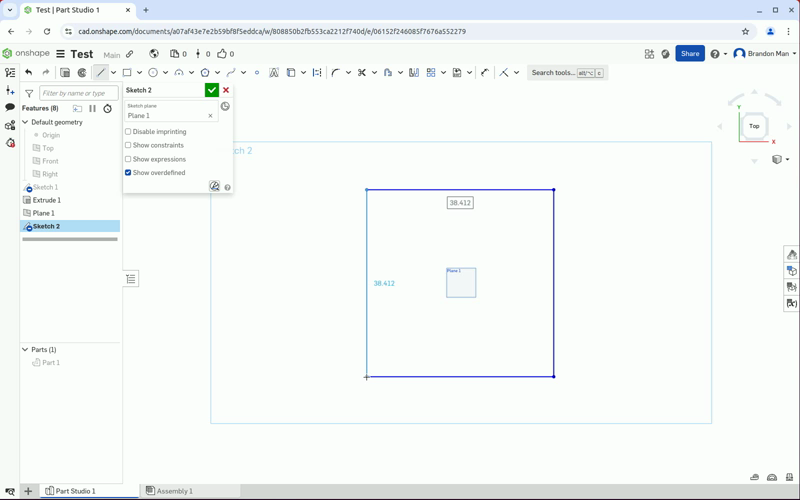
key_up(shift)
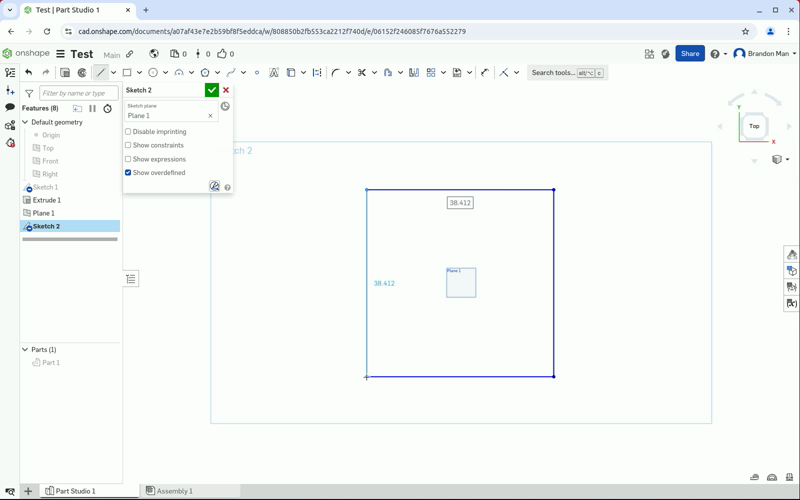
click(366, 376)
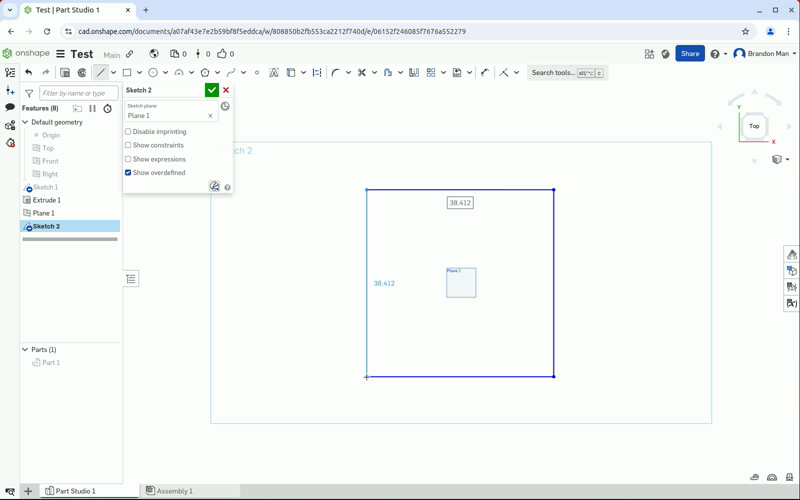
key(esc)
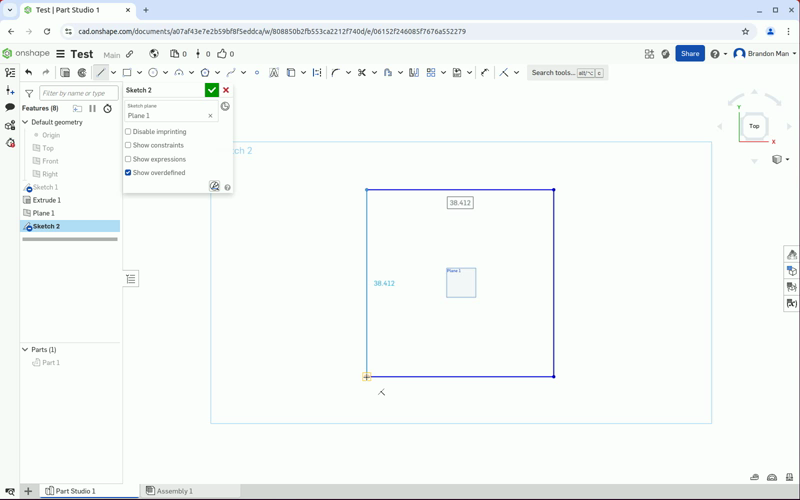
mouse_move(526, 306)
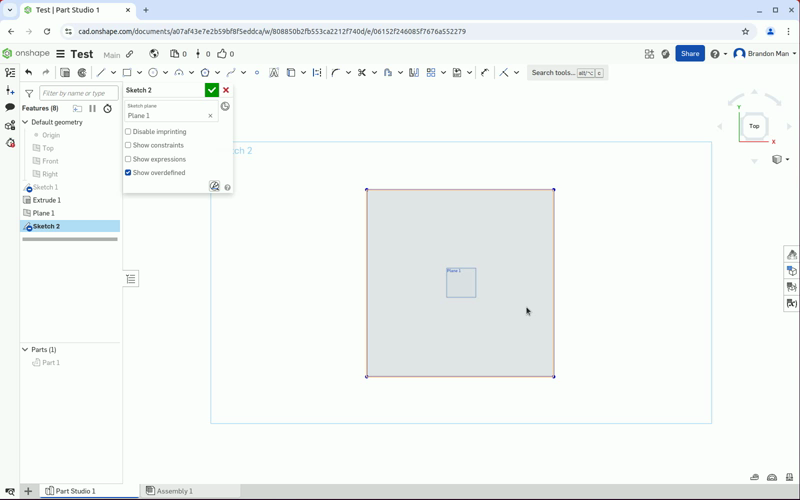
click(526, 306)
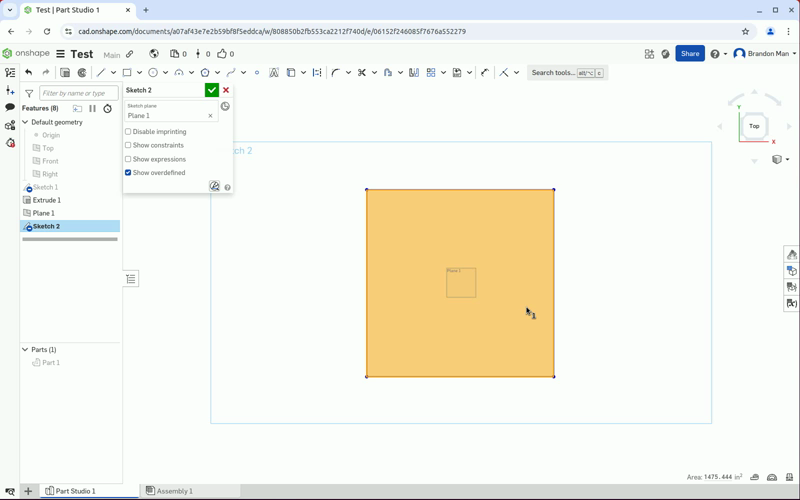
mouse_move(73, 352)
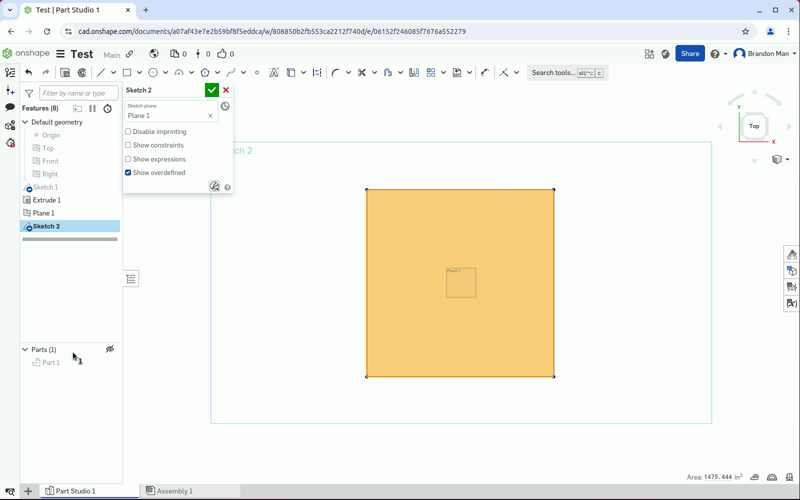
key(shift+y)
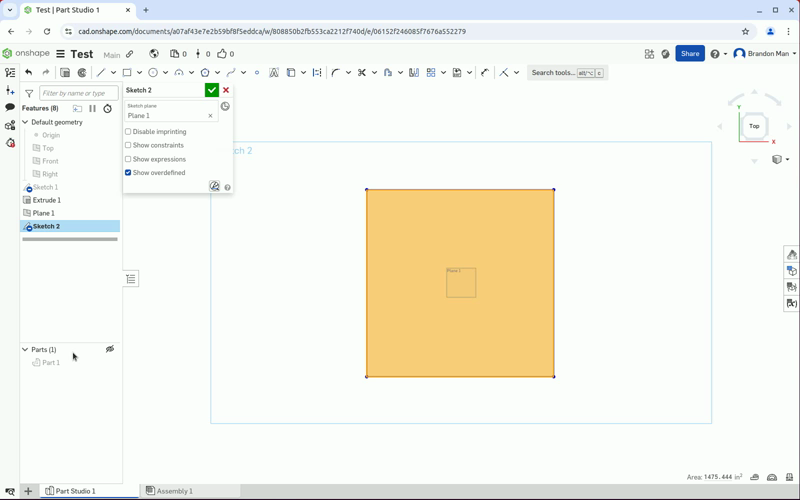
key(shift+e)
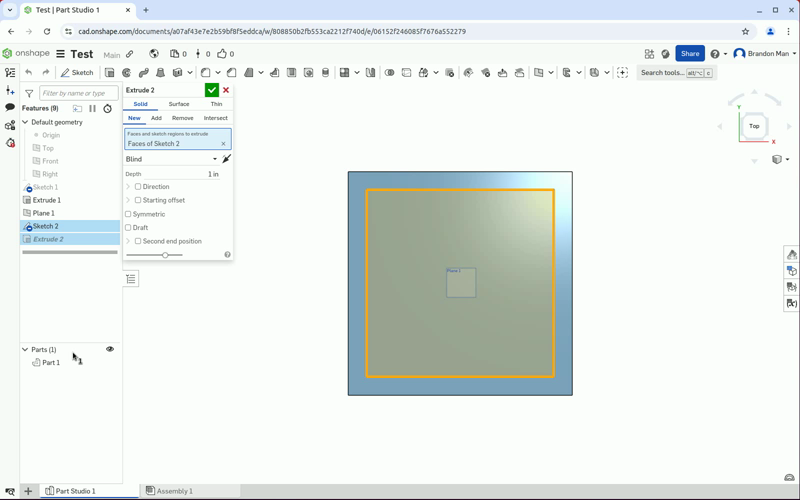
mouse_move(143, 106)
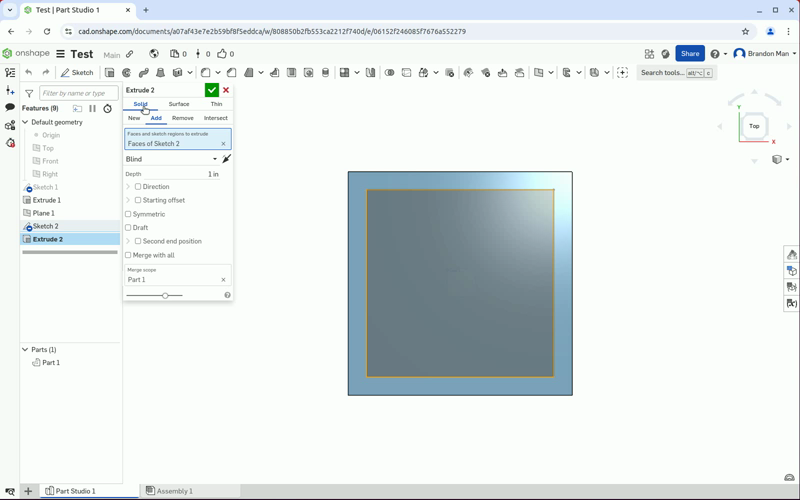
click(143, 106)
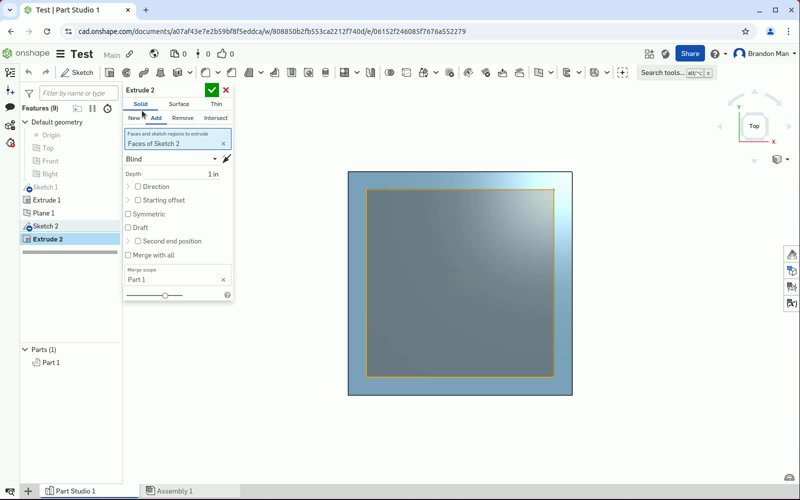
mouse_move(137, 120)
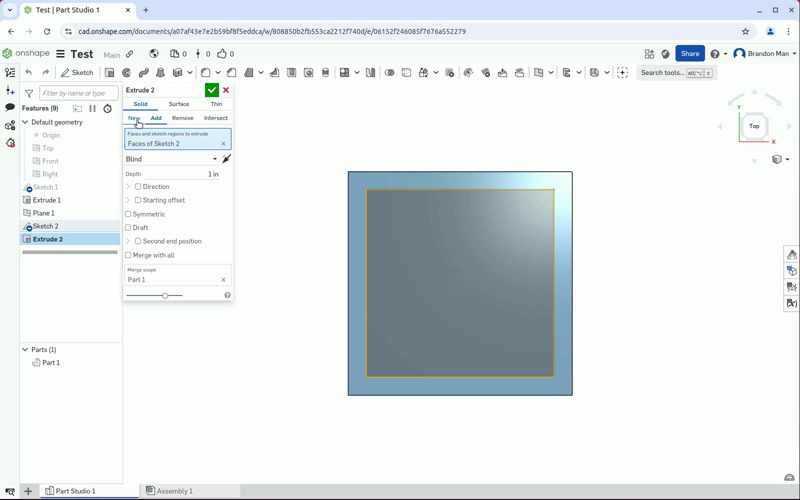
click(137, 120)
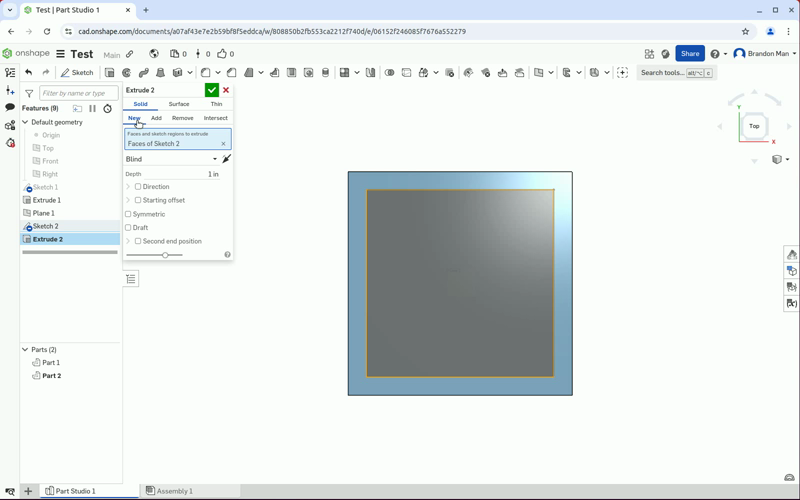
key(tab, 4)
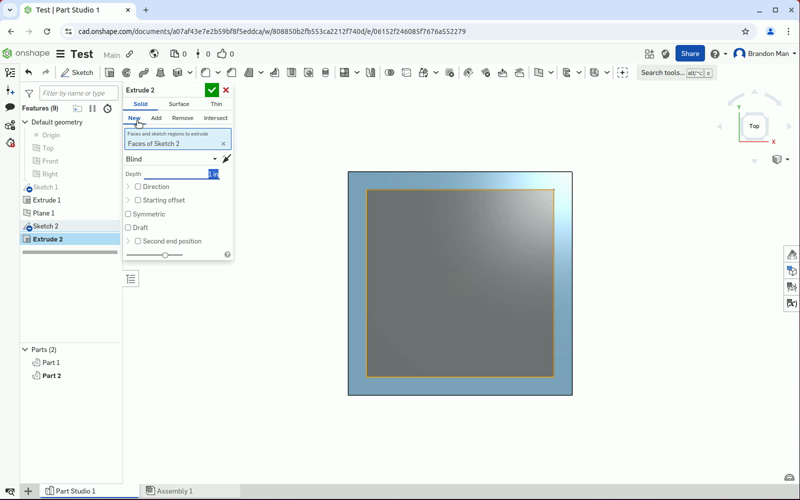
text(15.405)
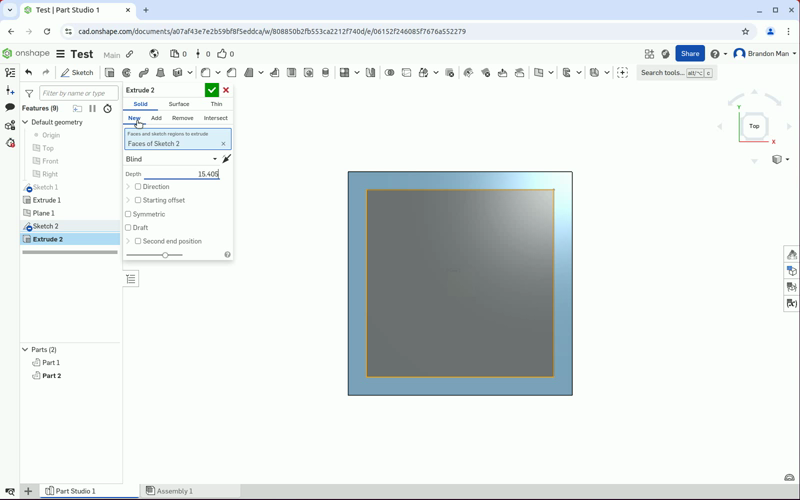
key(enter)
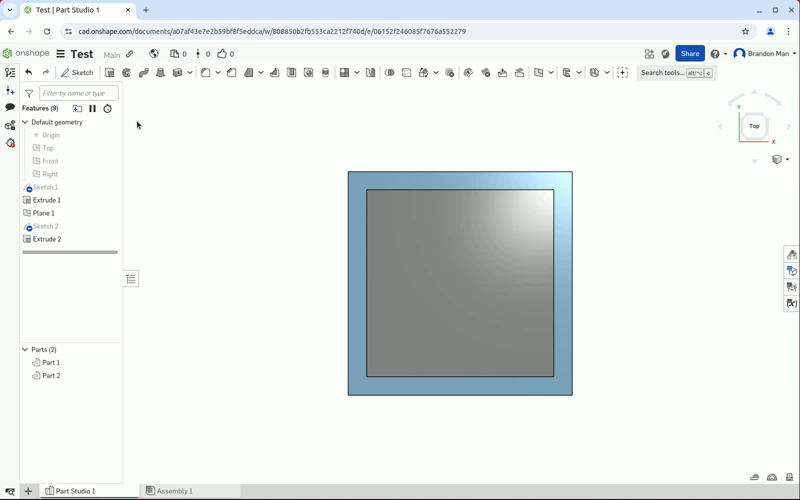
key(shift+h)
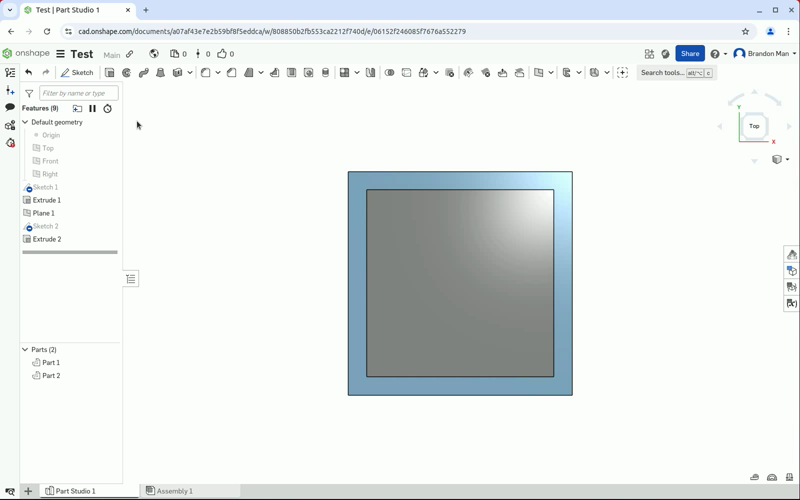
key(shift+h)
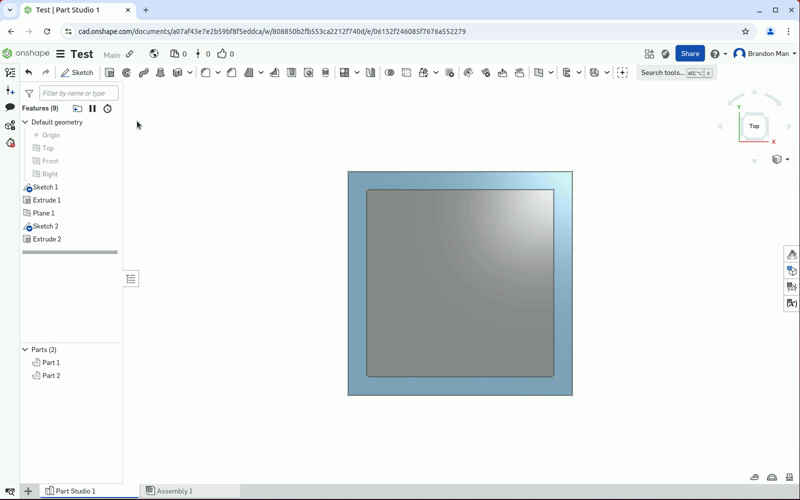
key(shift+7)
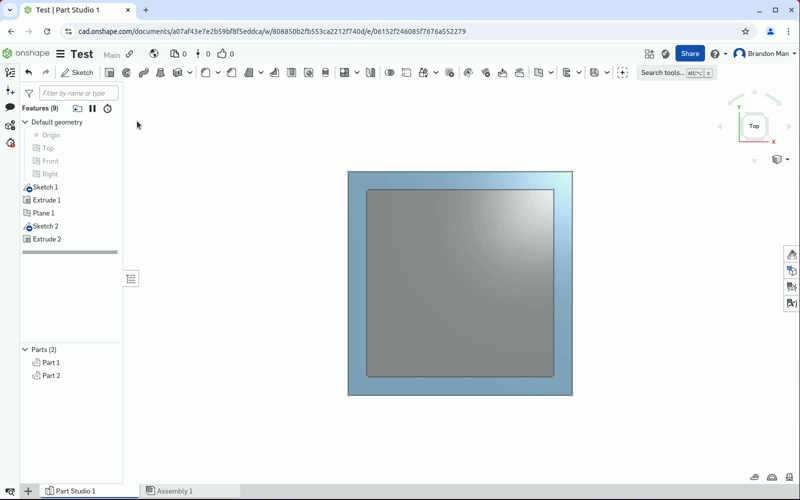
key(up, 3)
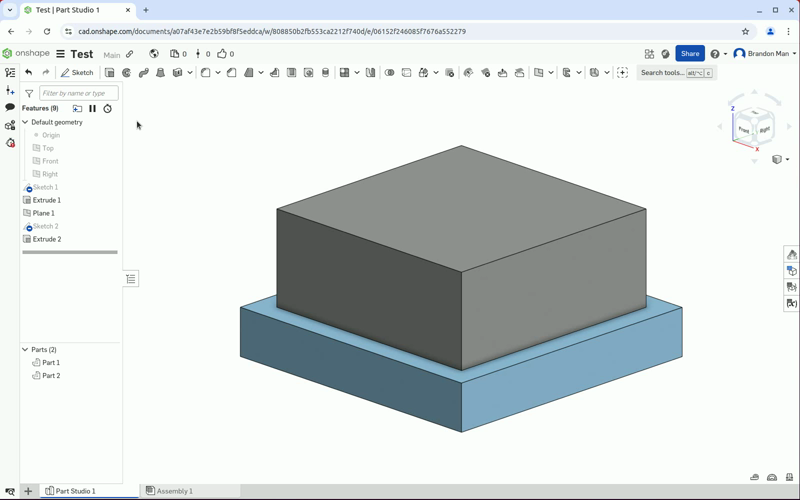
key(left, 3)
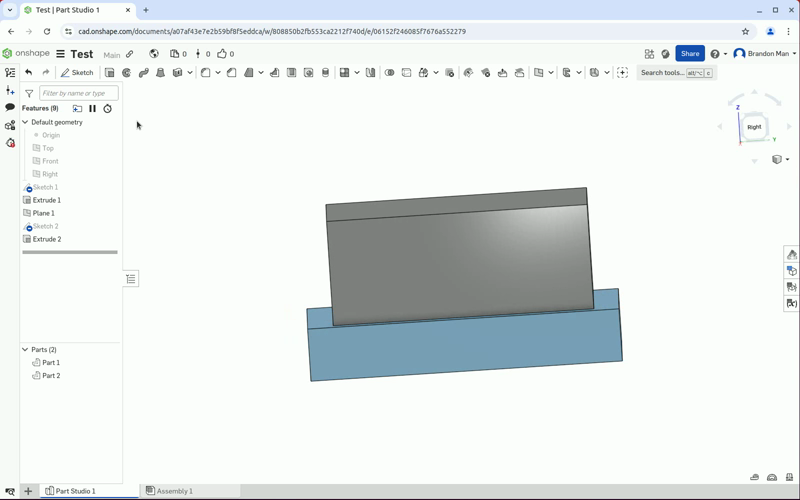
key(right, 3)
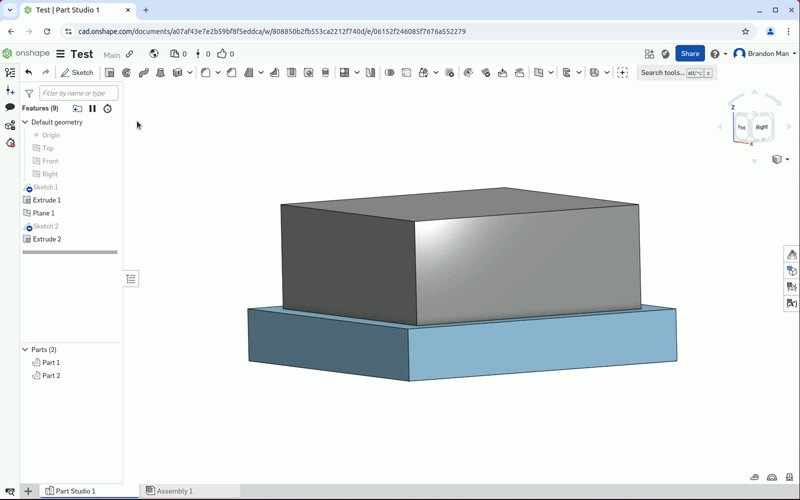
key(down, 3)
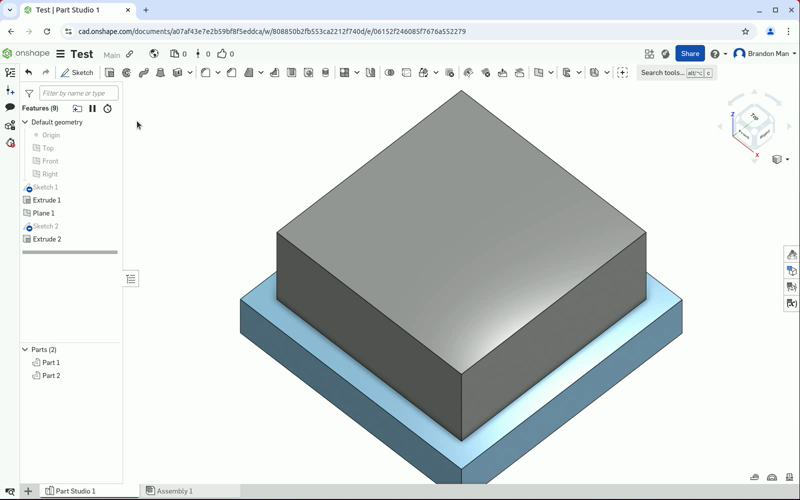
mouse_move(73, 189)
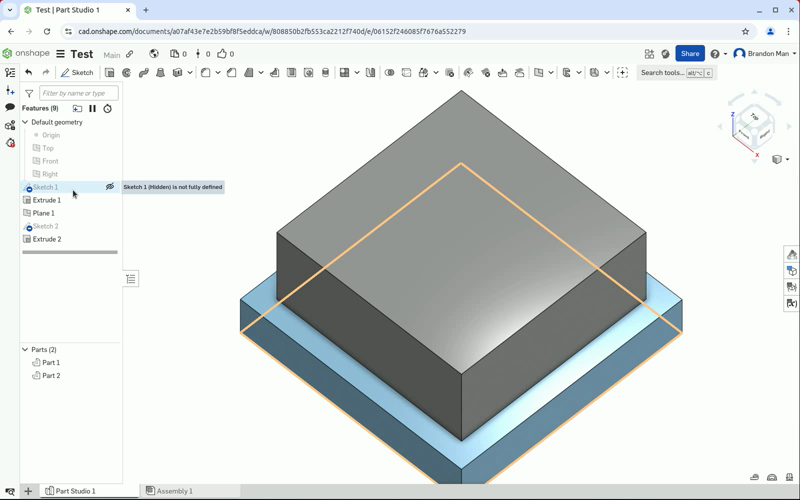
click(73, 189)